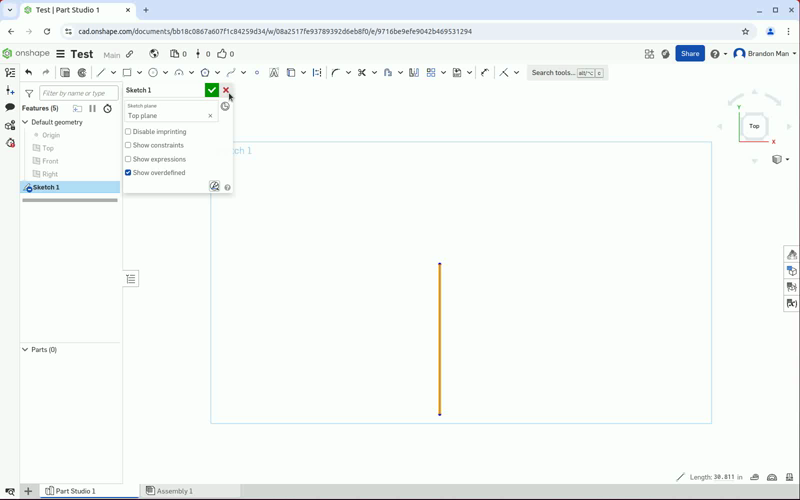
key(shift+h)
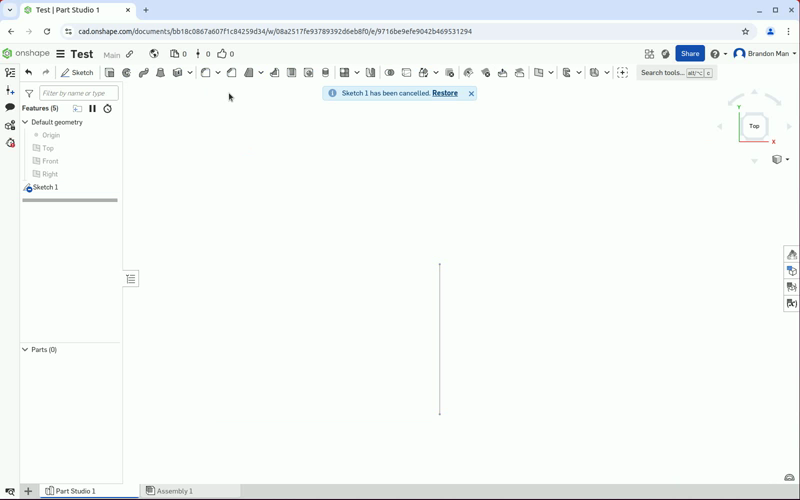
key(shift+s)
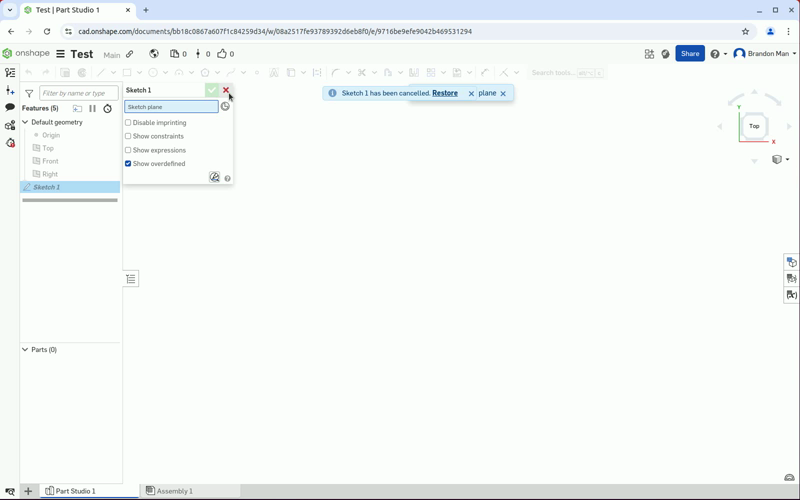
mouse_move(73, 150)
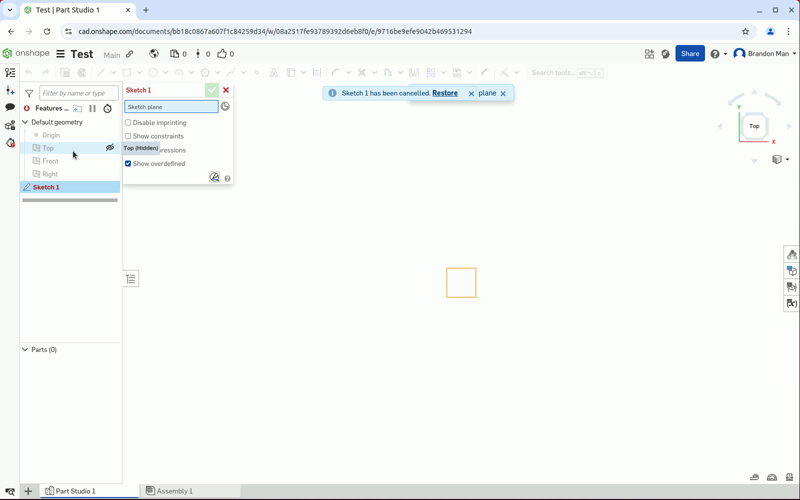
click(73, 150)
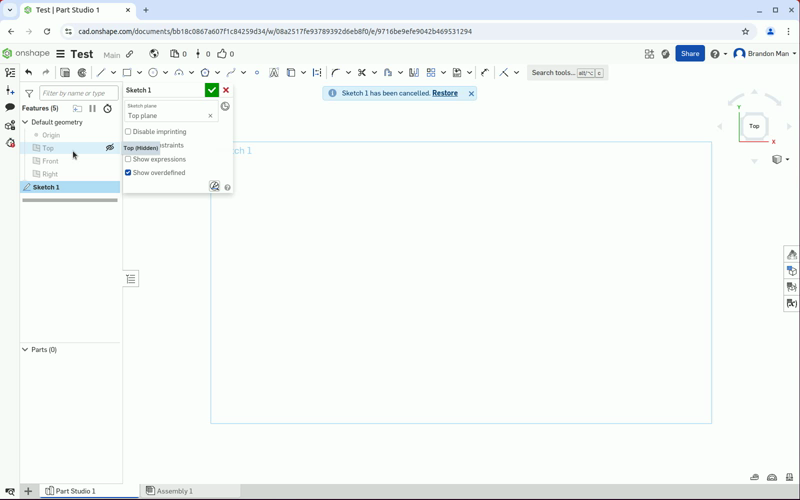
mouse_move(73, 352)
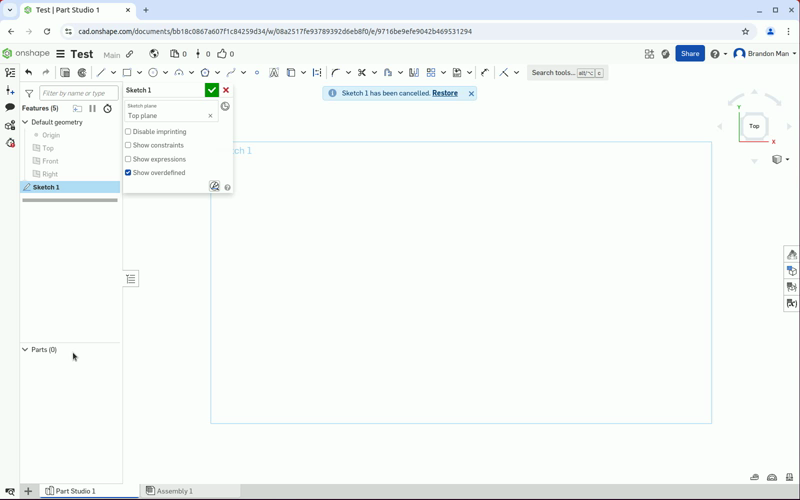
key(y)
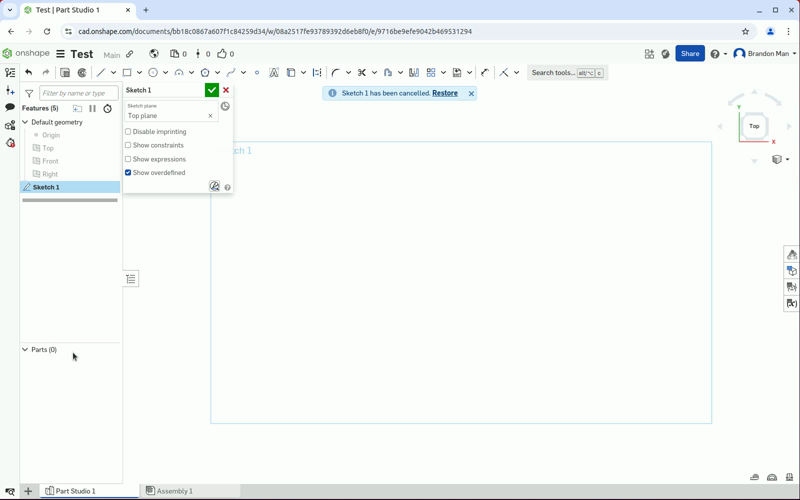
key(l)
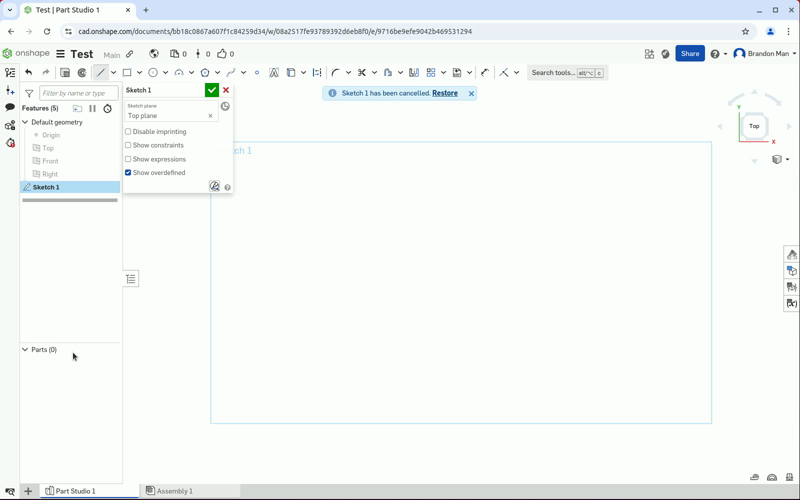
key_down(shift)
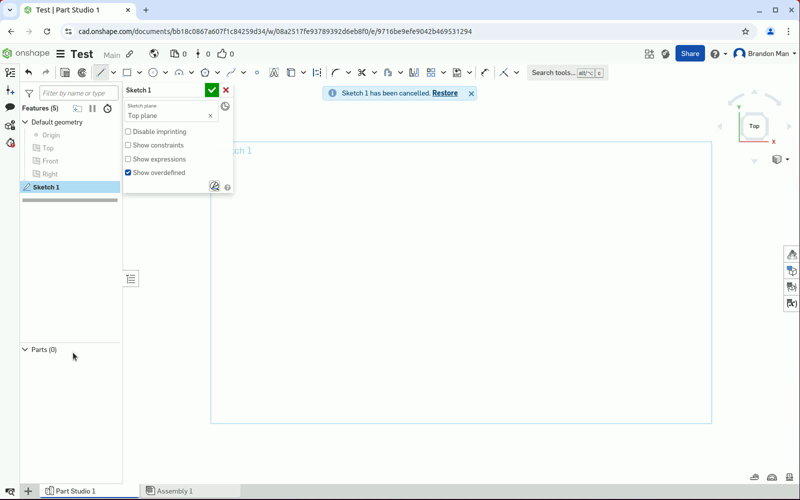
mouse_move(348, 395)
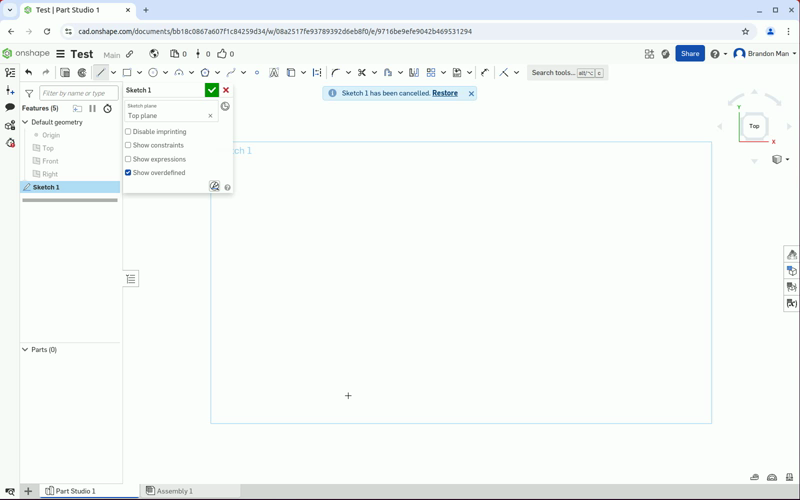
click(348, 395)
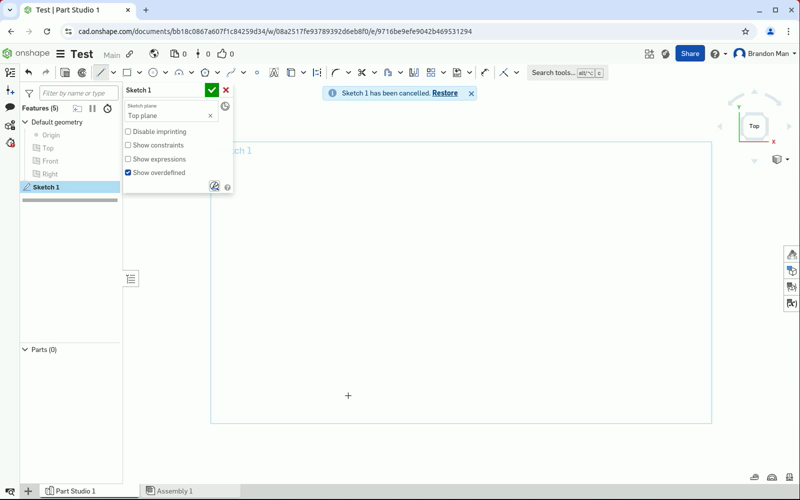
key_up(shift)
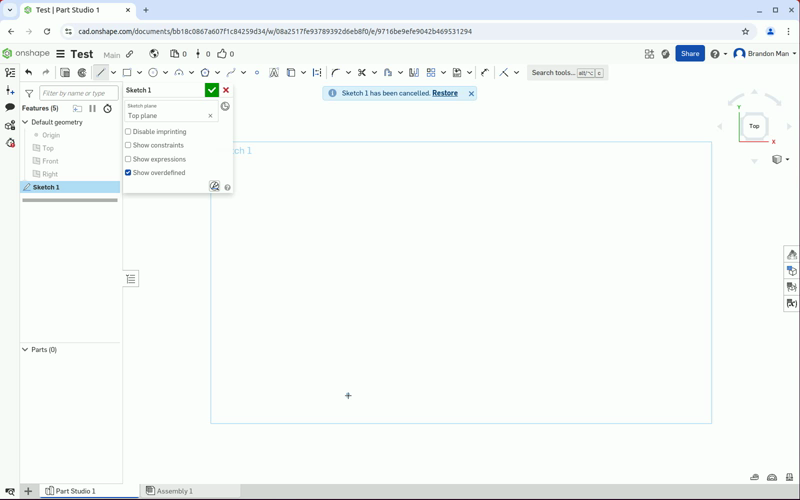
key_down(shift)
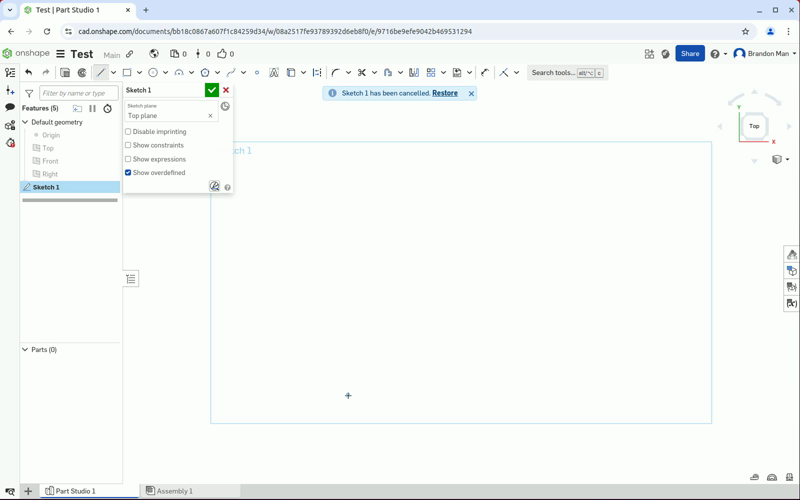
mouse_move(572, 395)
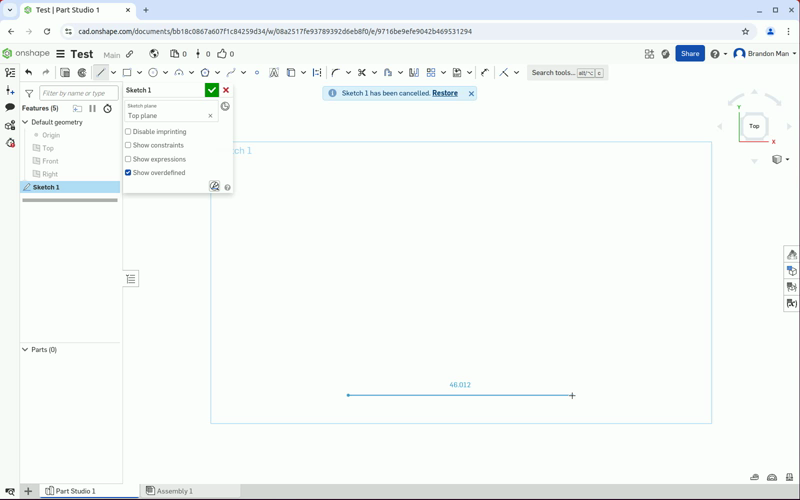
click(572, 395)
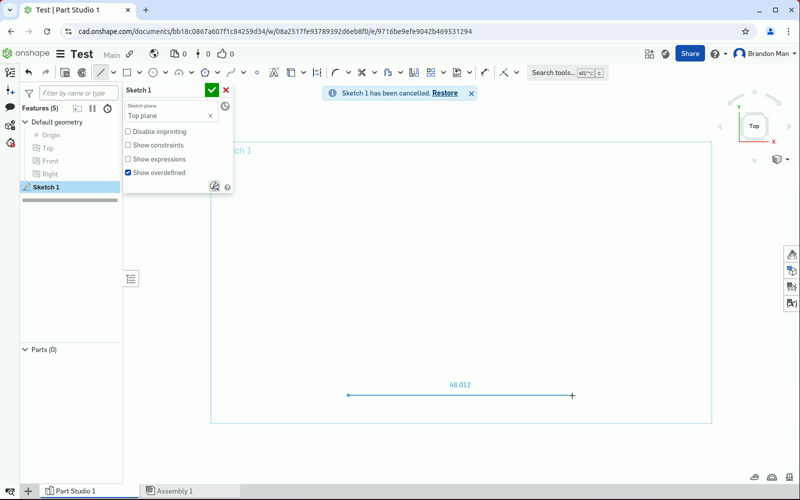
key_up(shift)
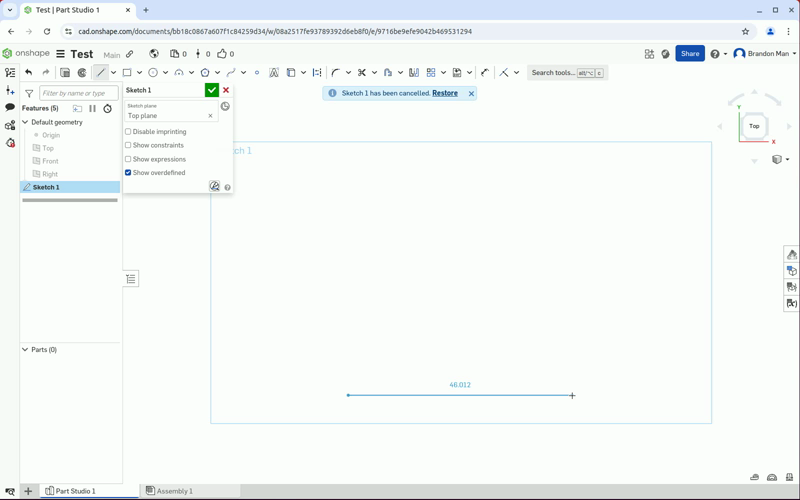
key_down(shift)
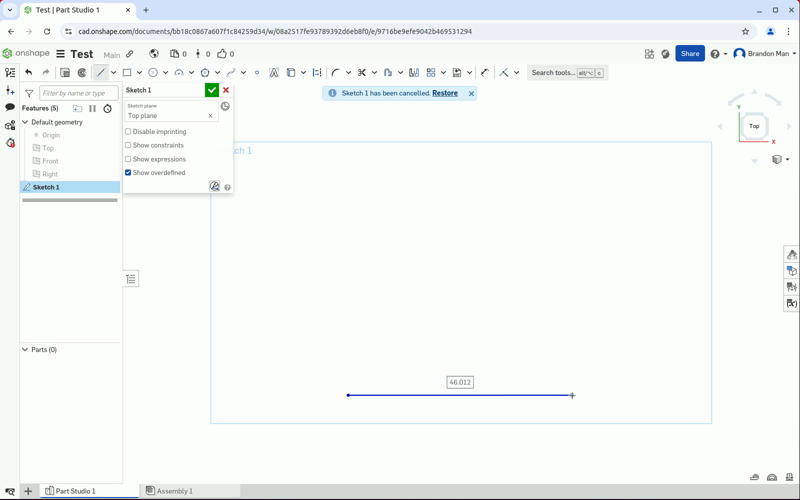
mouse_move(572, 171)
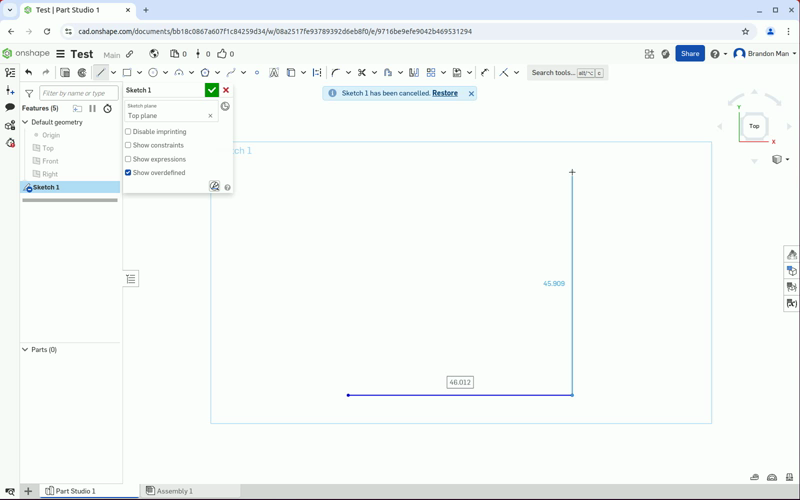
click(572, 171)
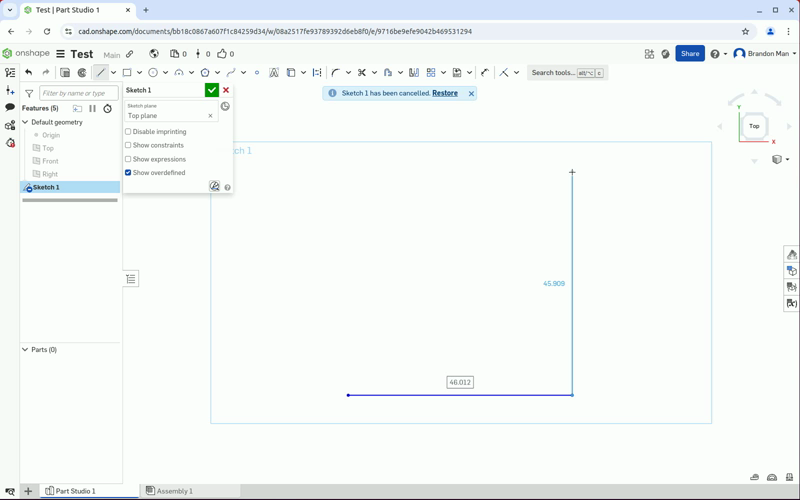
key_up(shift)
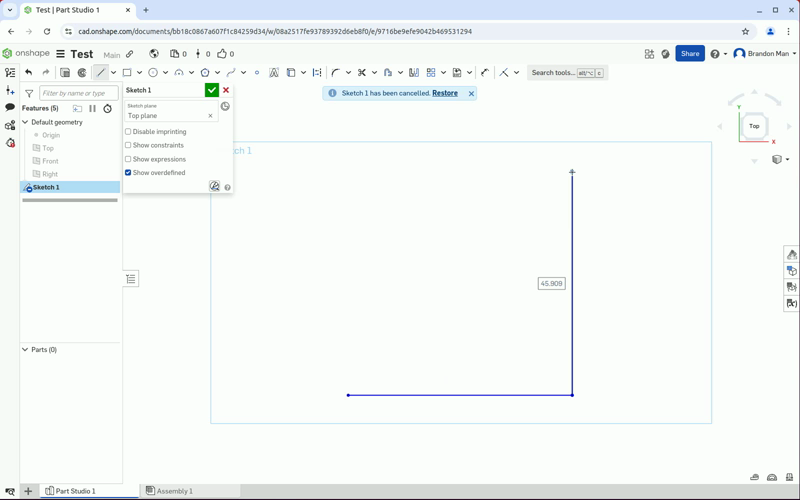
key_down(shift)
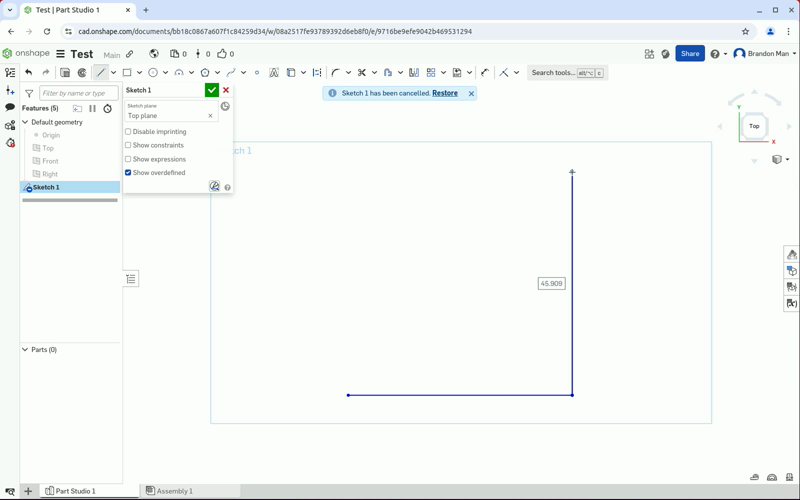
mouse_move(348, 171)
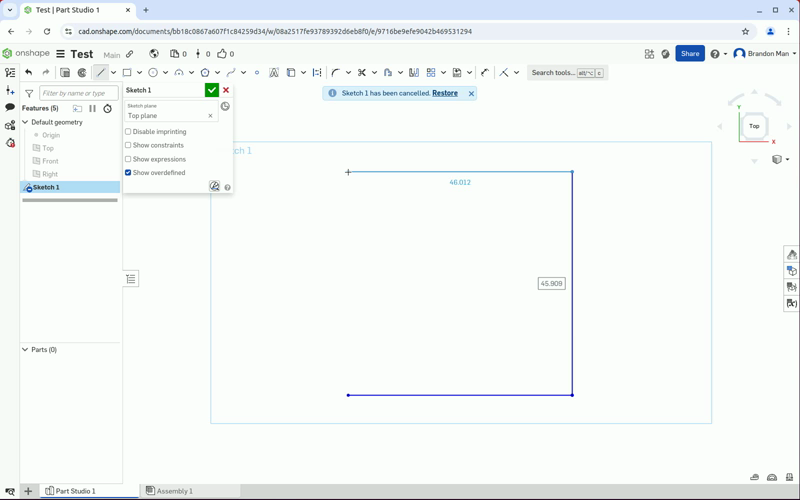
click(348, 171)
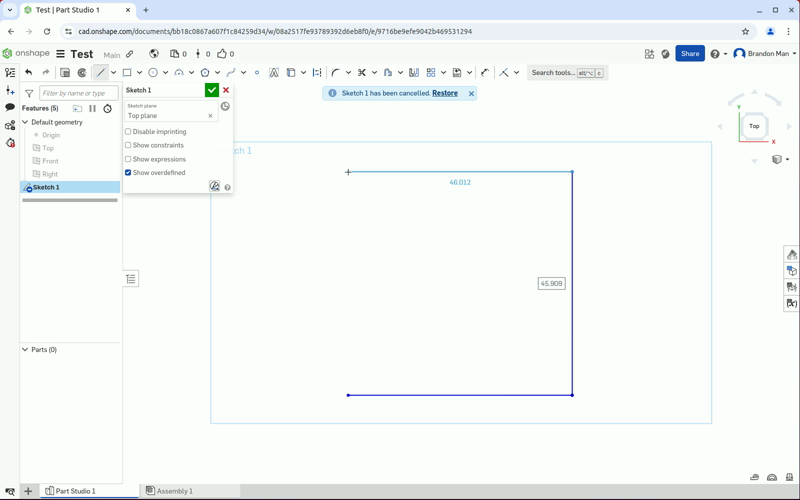
key_up(shift)
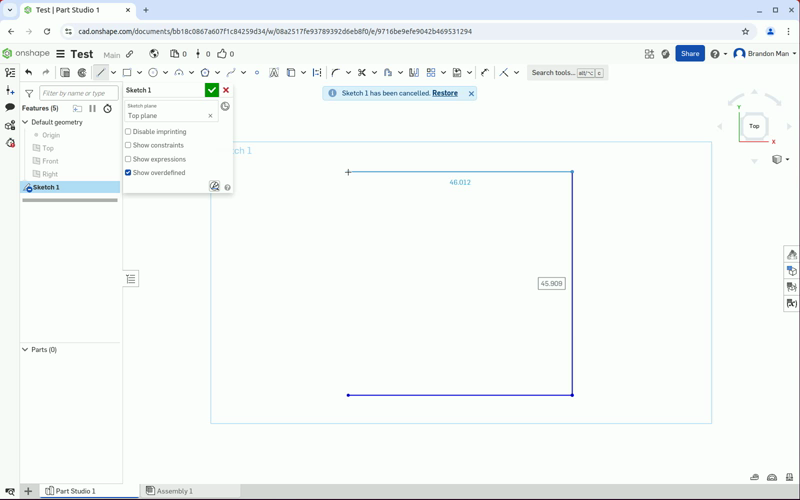
key_down(shift)
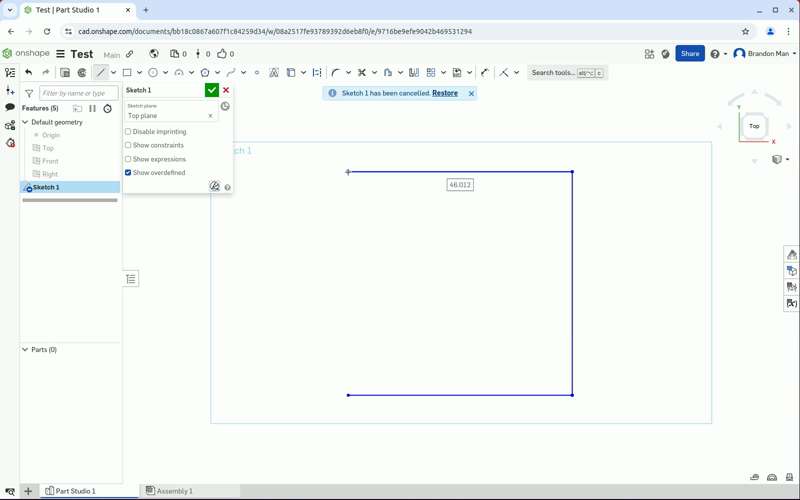
mouse_move(348, 395)
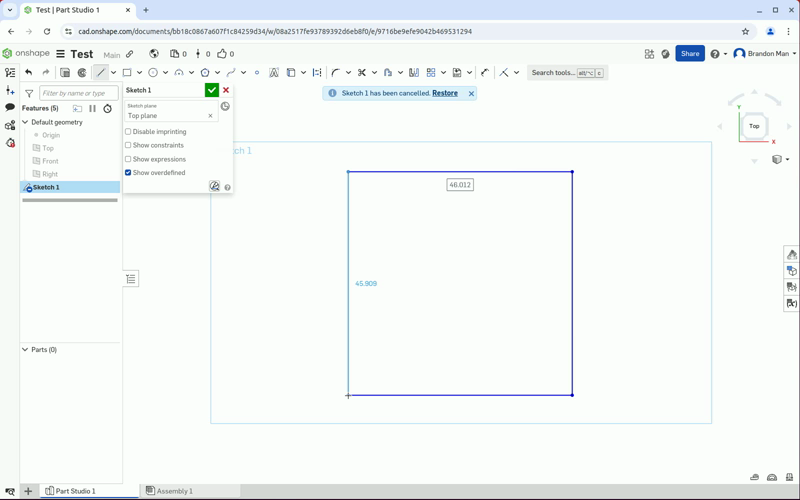
key_up(shift)
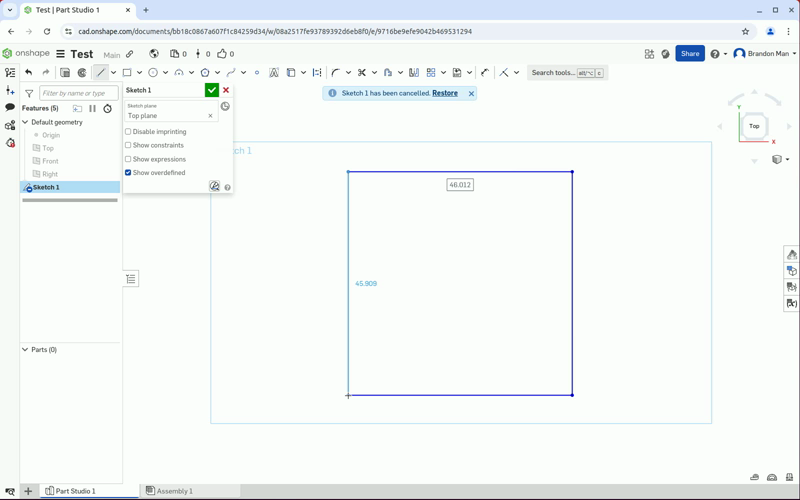
click(348, 395)
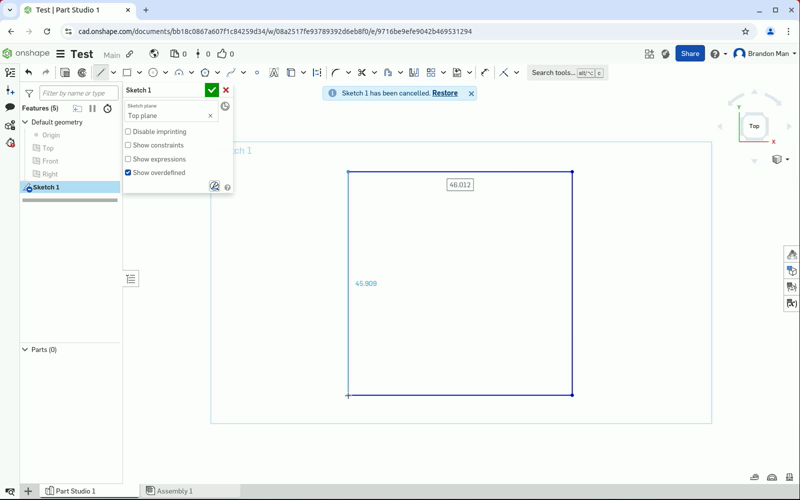
key(esc)
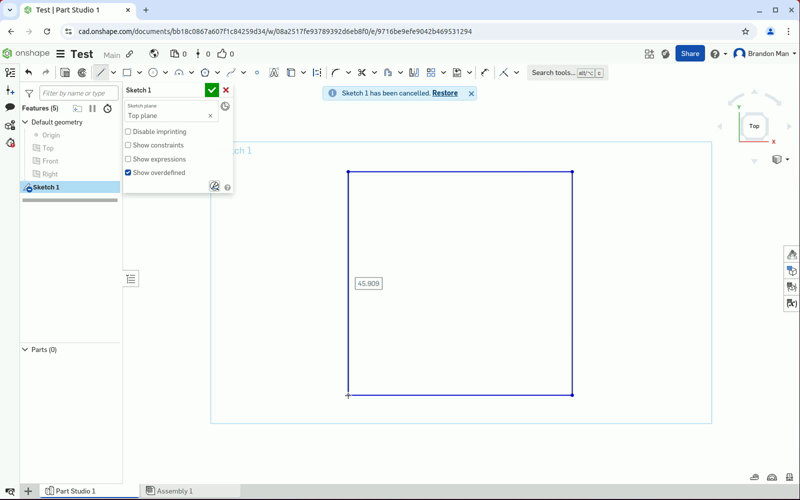
mouse_move(418, 292)
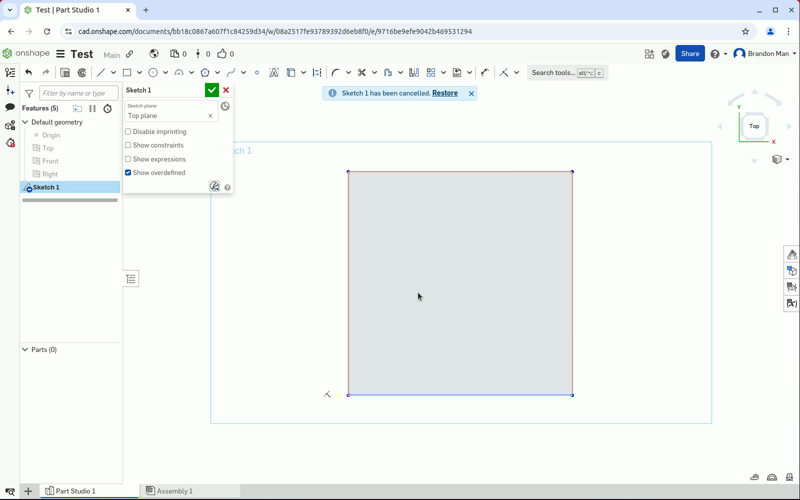
click(418, 292)
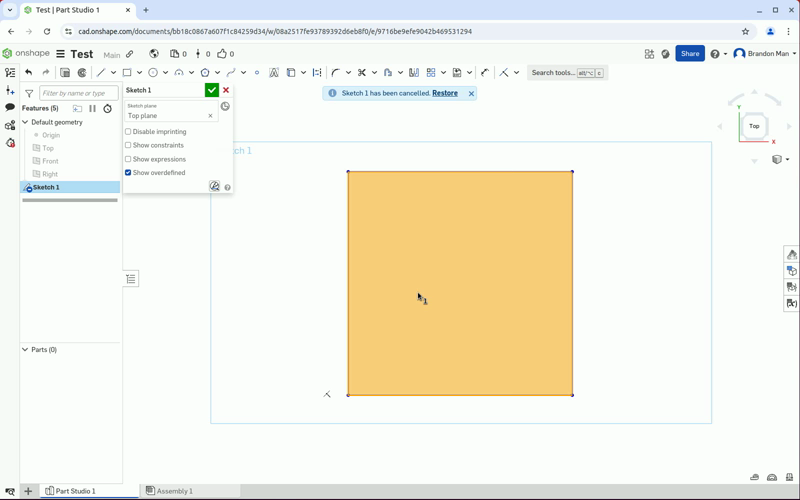
mouse_move(73, 352)
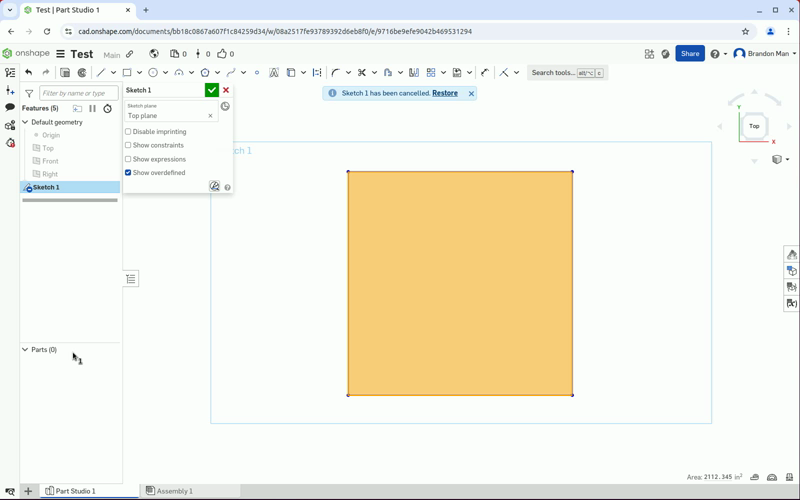
key(shift+y)
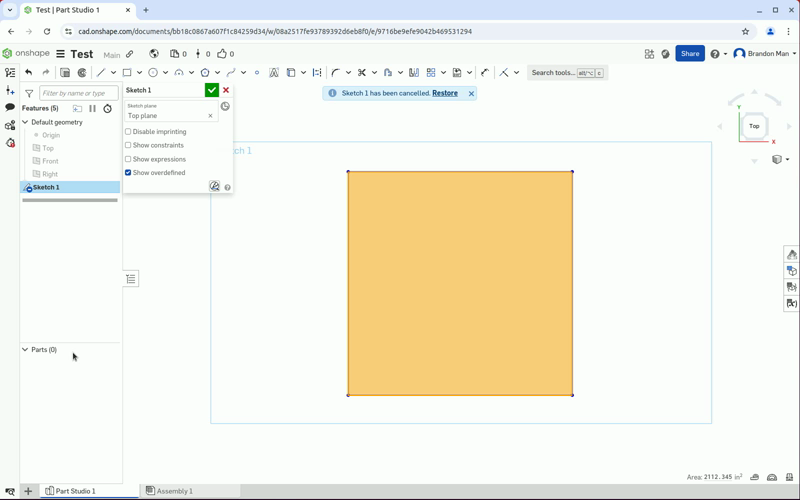
key(shift+e)
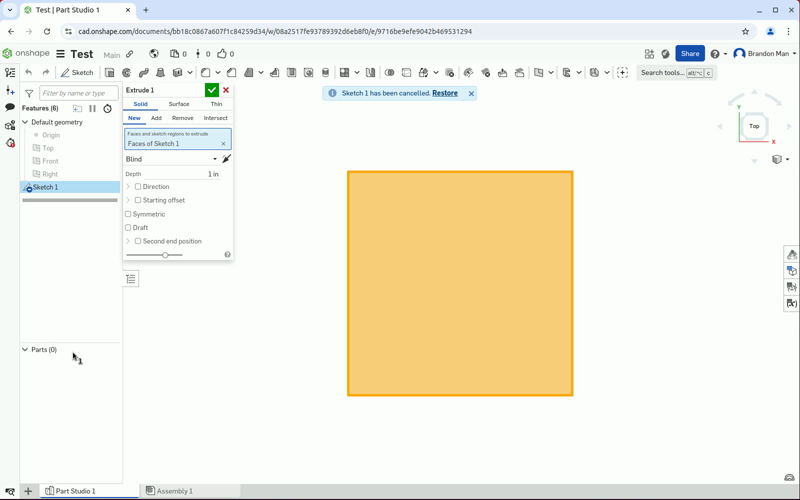
mouse_move(143, 106)
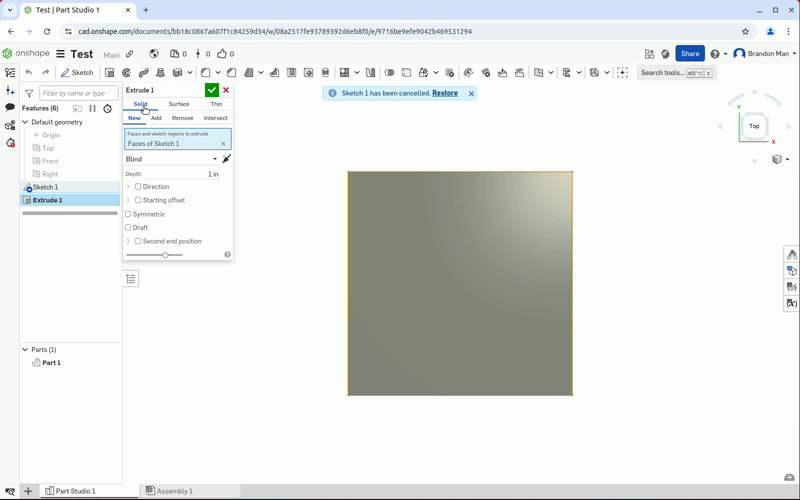
click(143, 106)
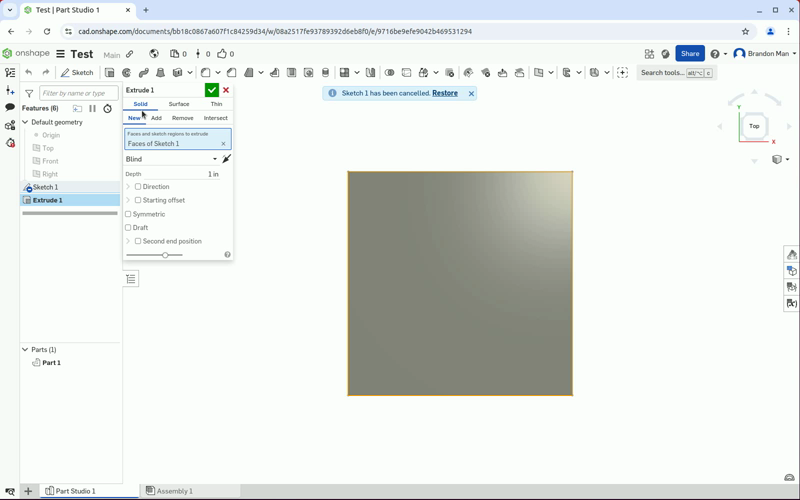
mouse_move(137, 120)
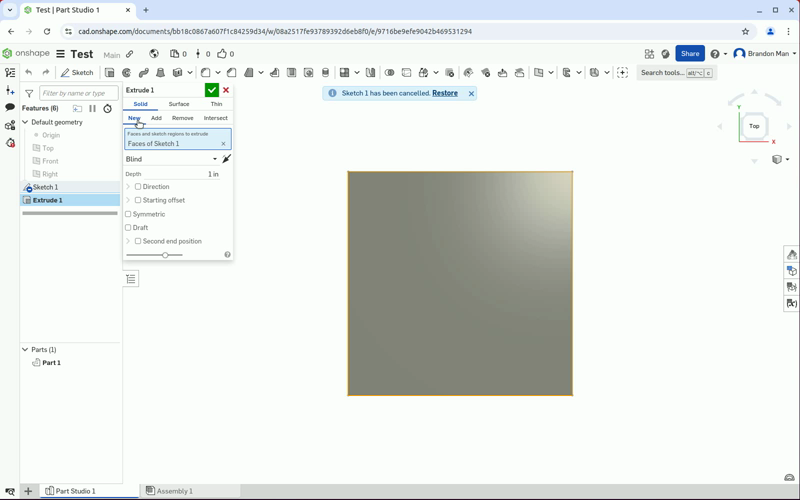
click(137, 120)
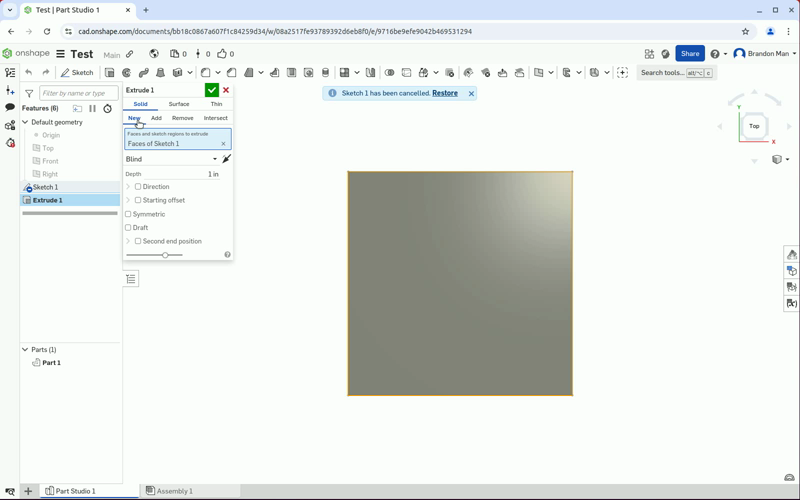
key(tab, 4)
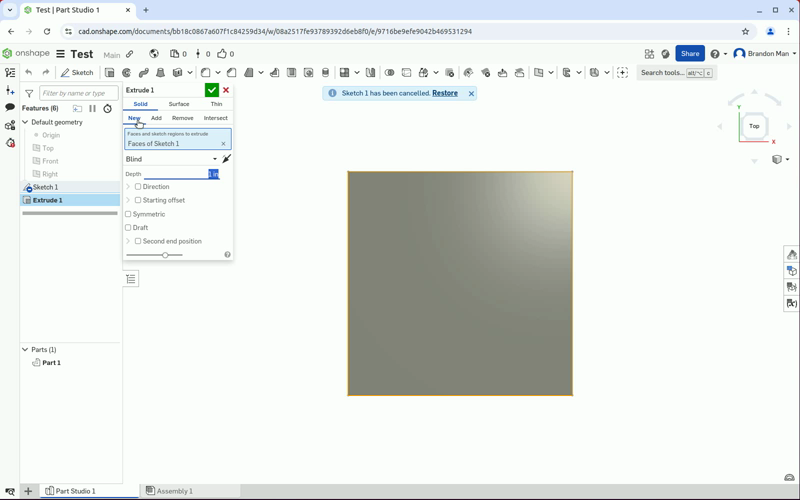
text(1.444)
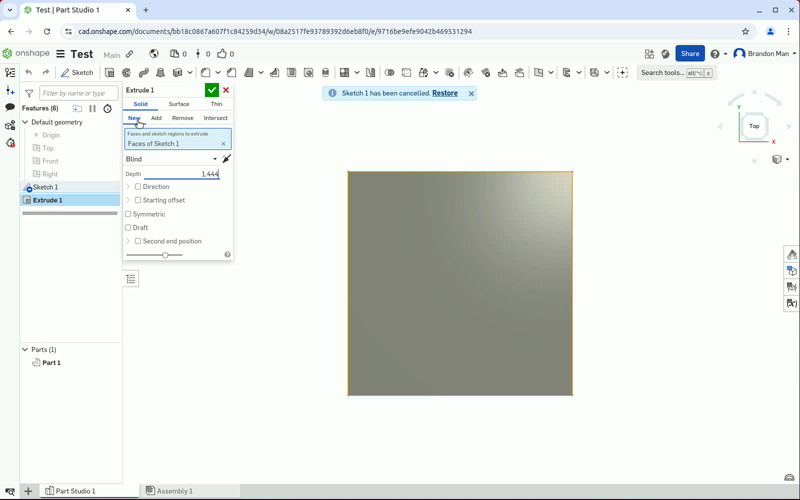
key(enter)
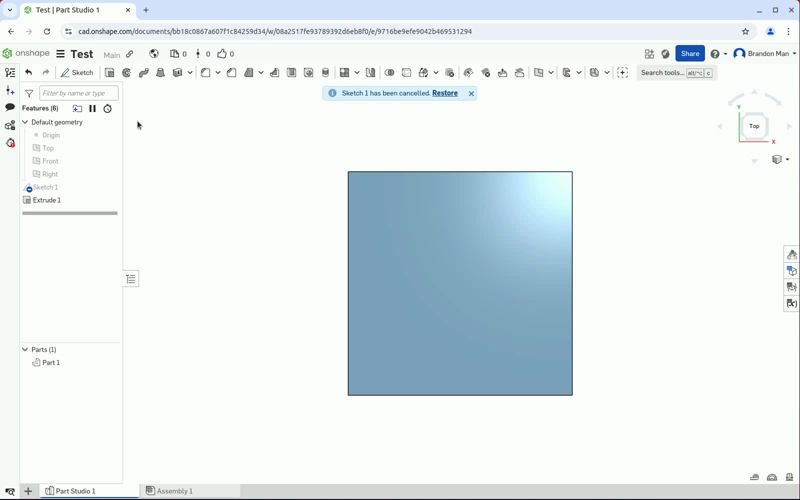
key(shift+h)
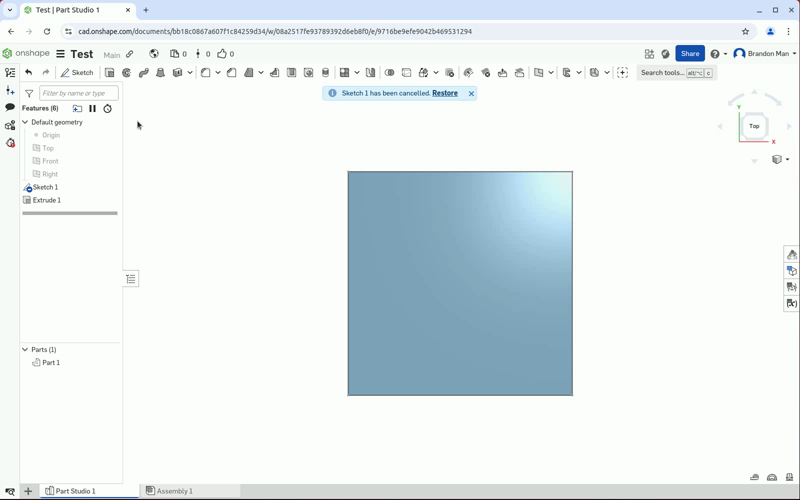
key(shift+h)
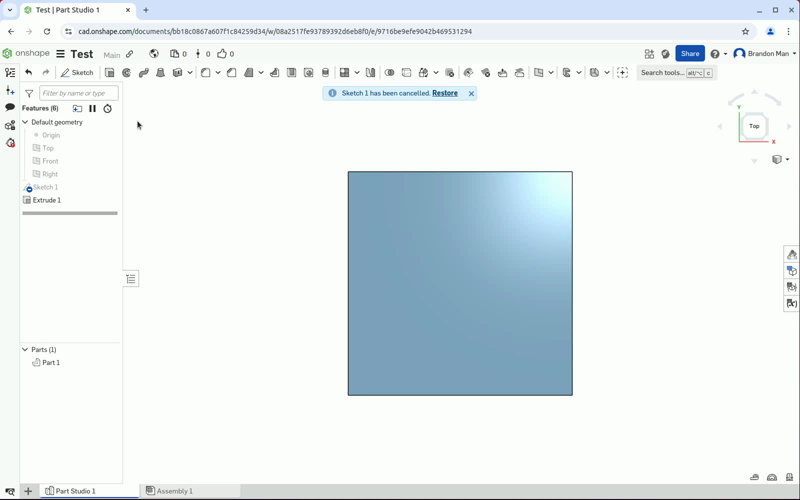
mouse_move(73, 189)
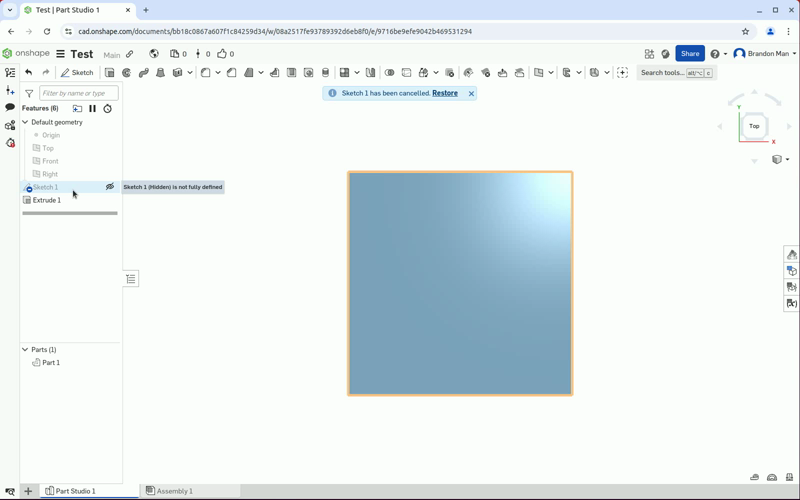
click(73, 189)
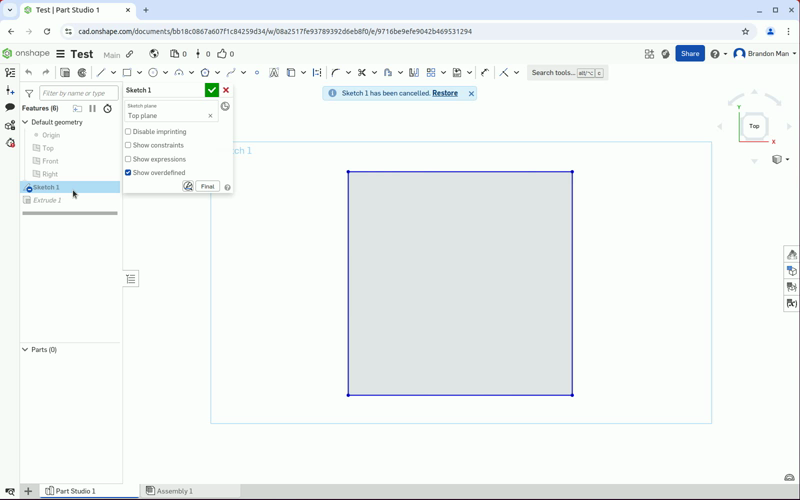
mouse_move(229, 92)
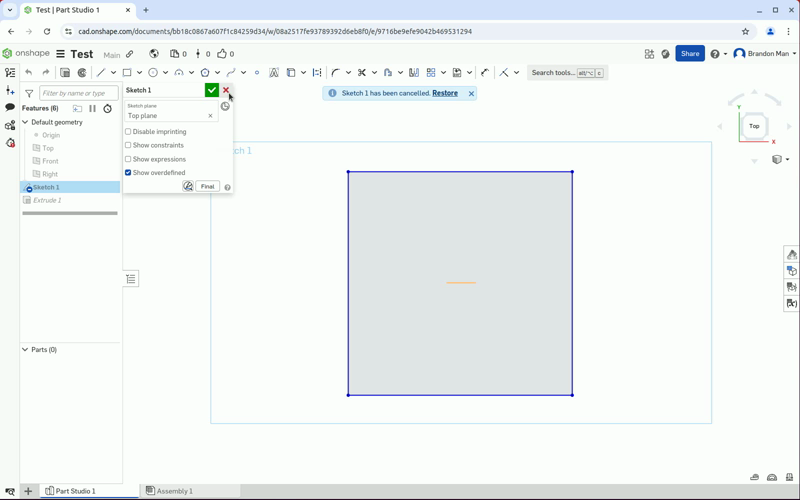
click(229, 92)
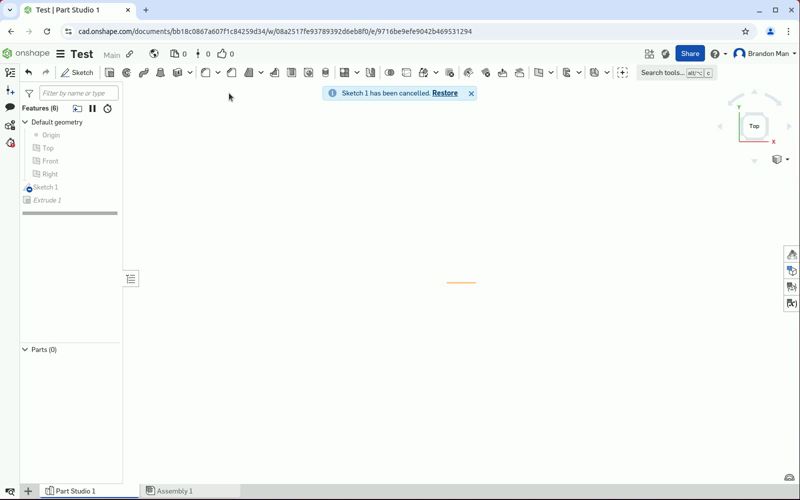
mouse_move(541, 75)
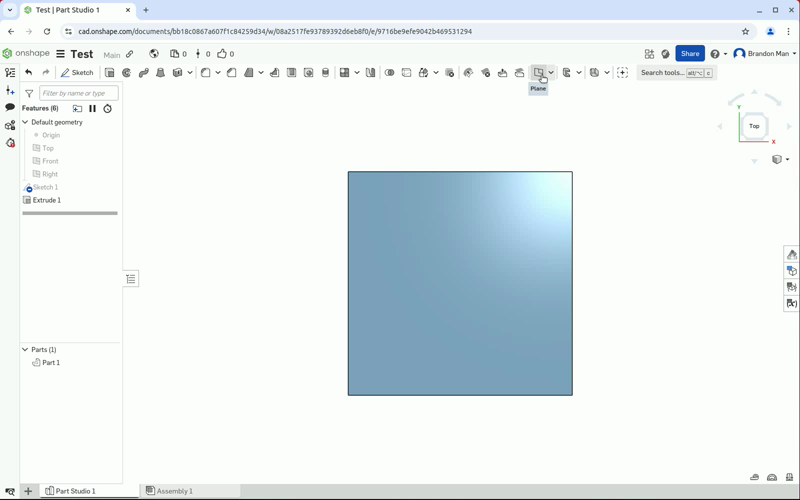
click(541, 75)
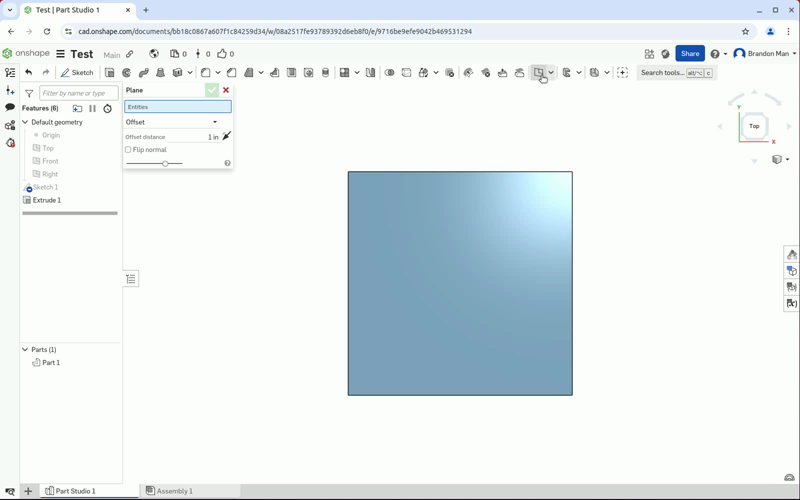
mouse_move(73, 150)
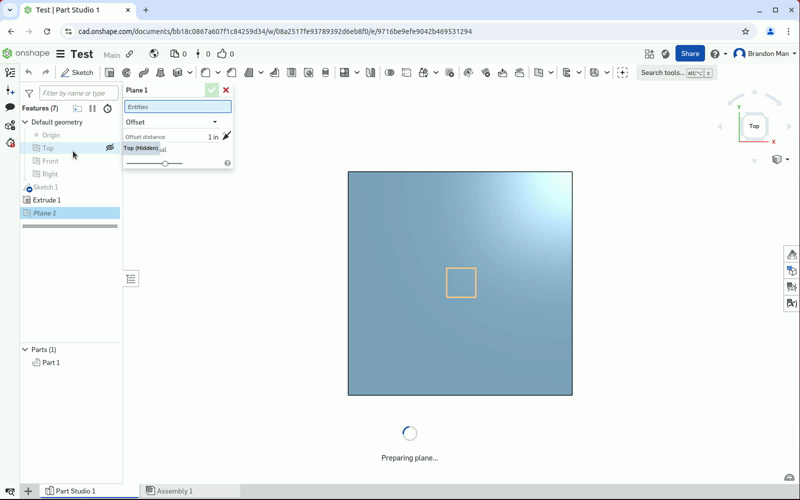
click(73, 150)
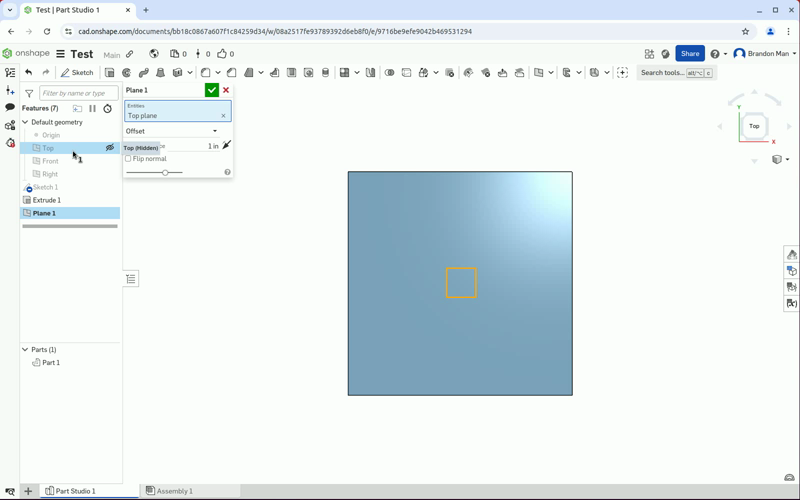
key(tab, 2)
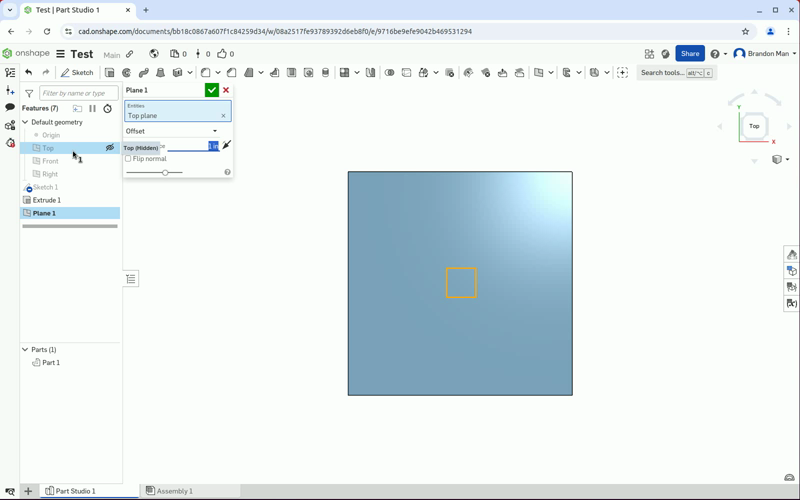
text(1.448)
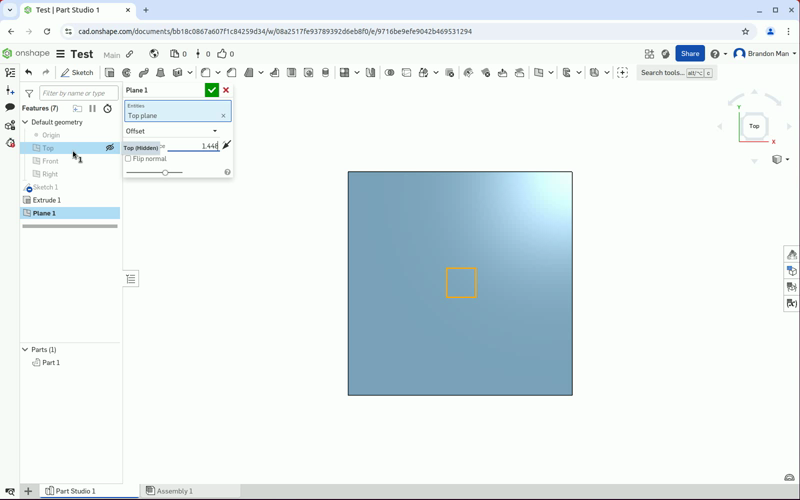
key(enter, 2)
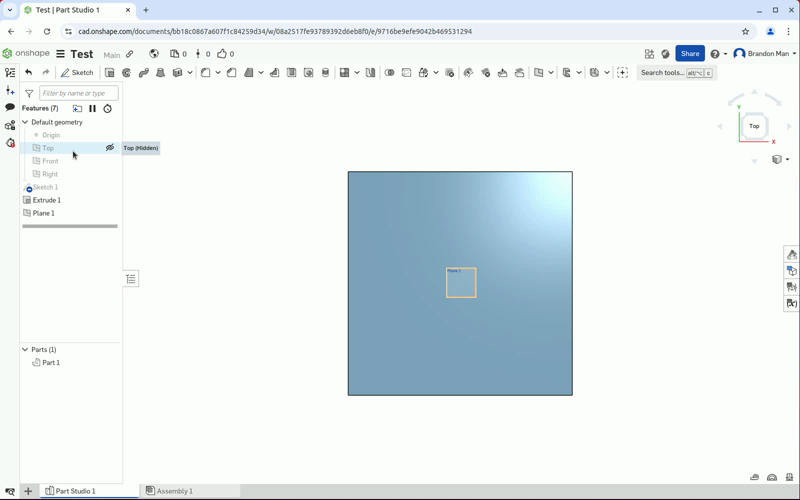
key(shift+s)
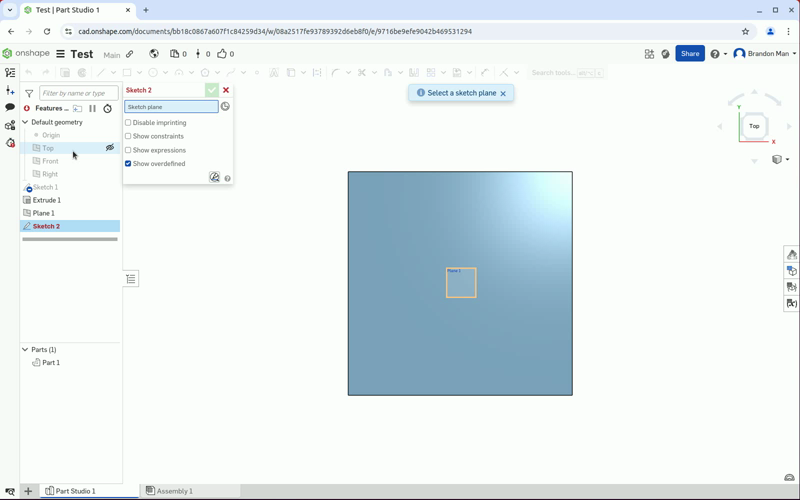
mouse_move(73, 215)
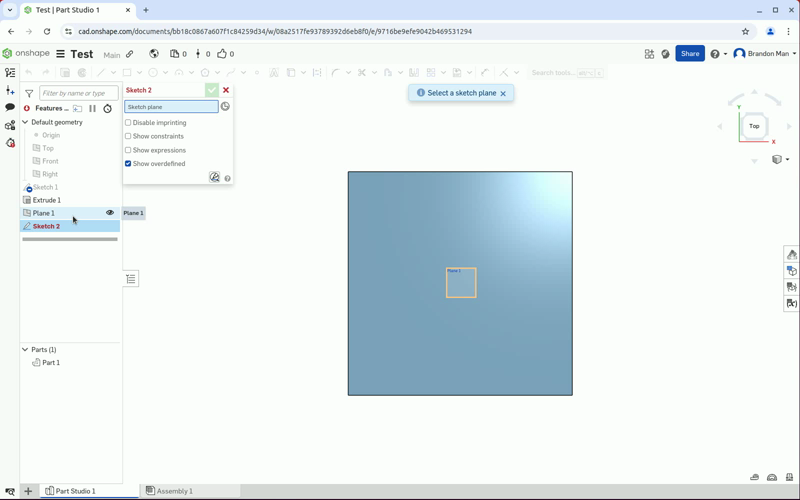
click(73, 215)
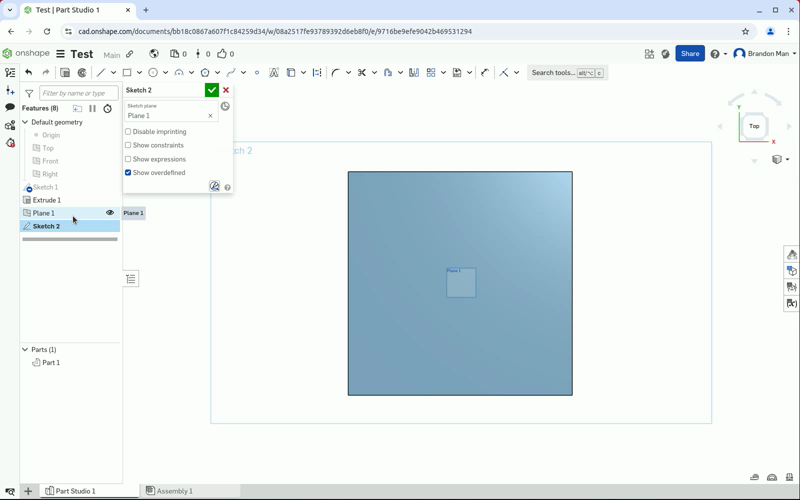
mouse_move(73, 352)
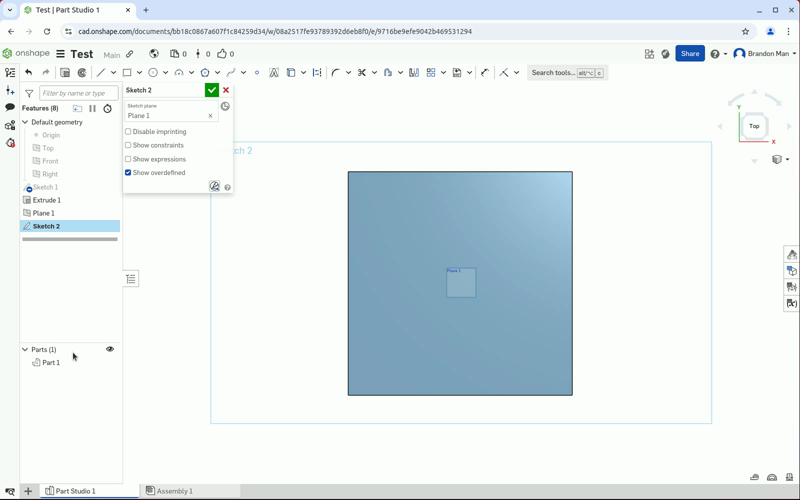
key(y)
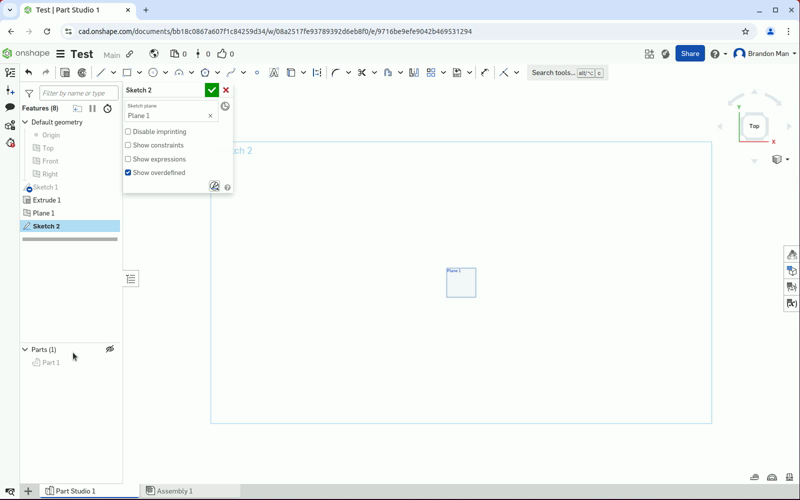
key(l)
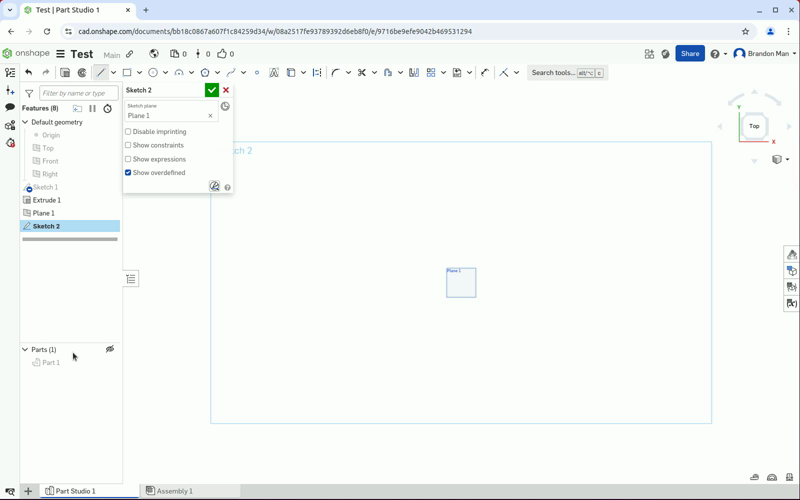
key_down(shift)
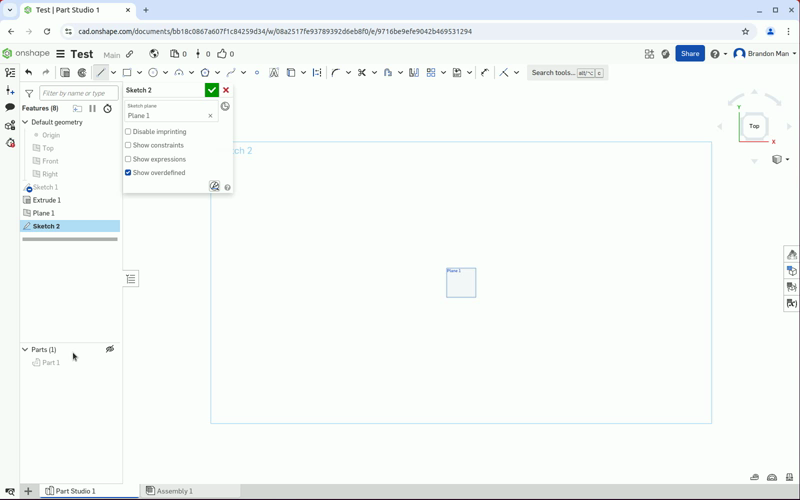
mouse_move(348, 395)
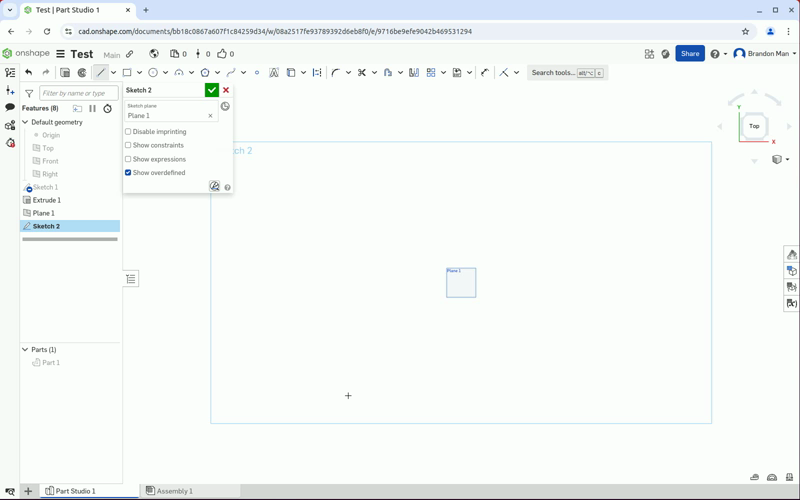
click(348, 395)
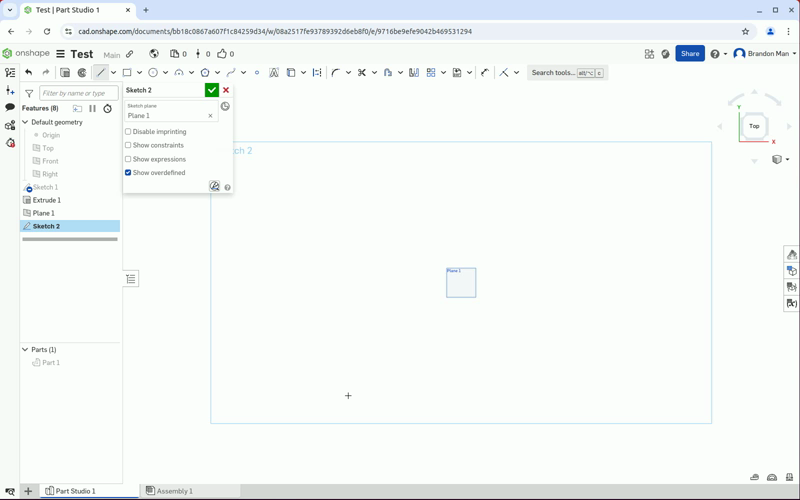
key_up(shift)
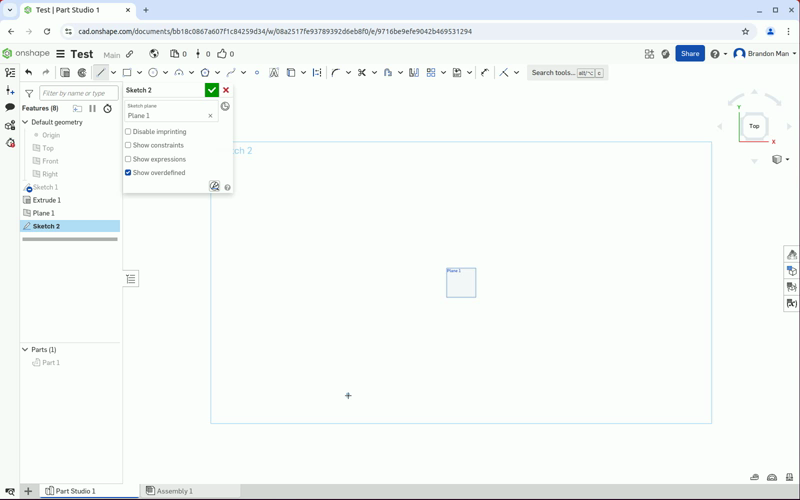
key_down(shift)
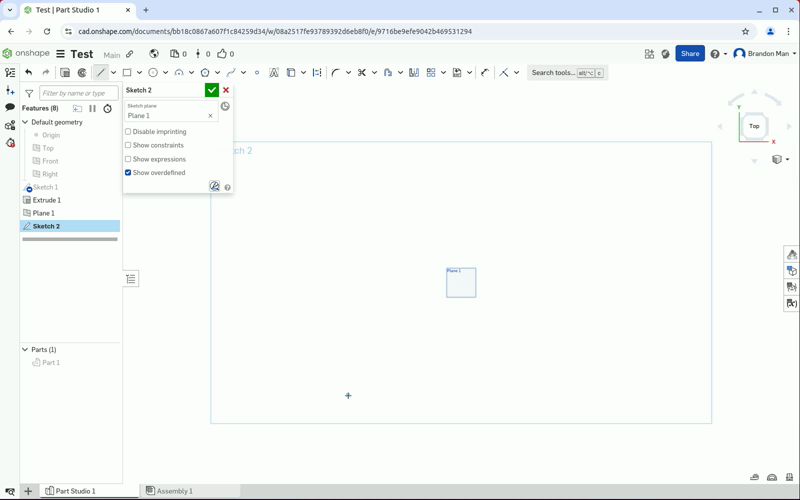
mouse_move(572, 395)
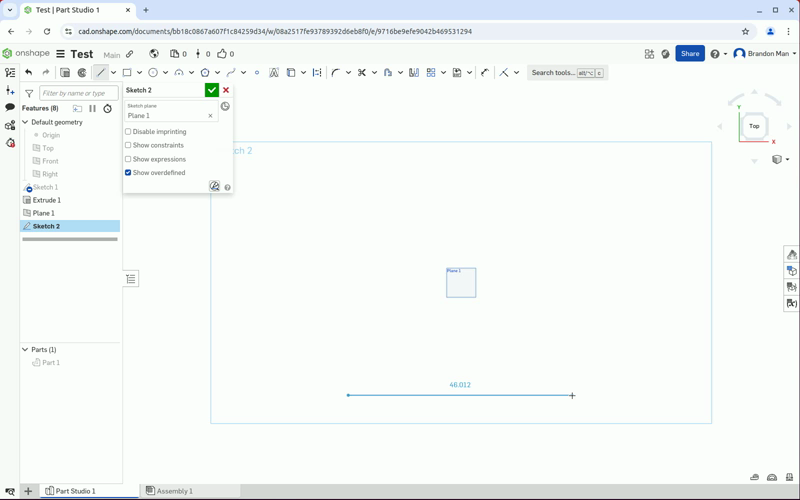
click(572, 395)
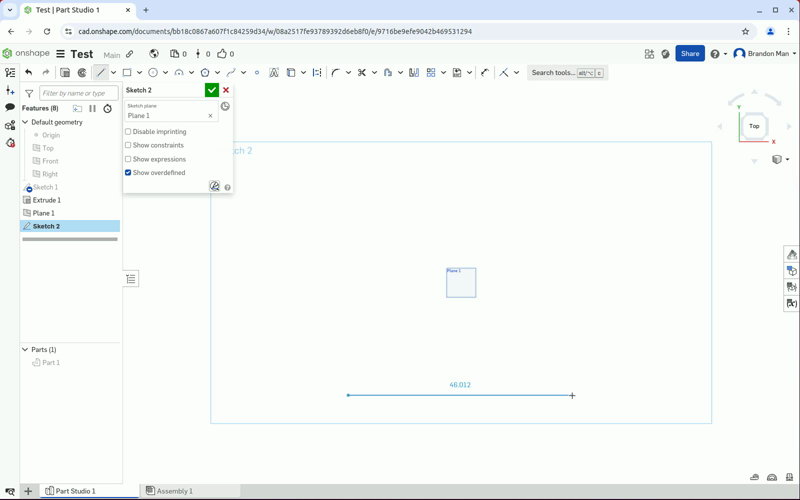
key_up(shift)
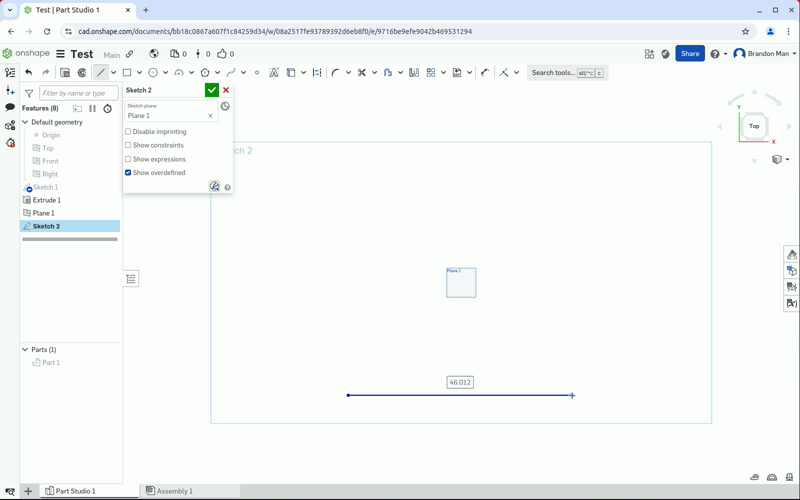
key_down(shift)
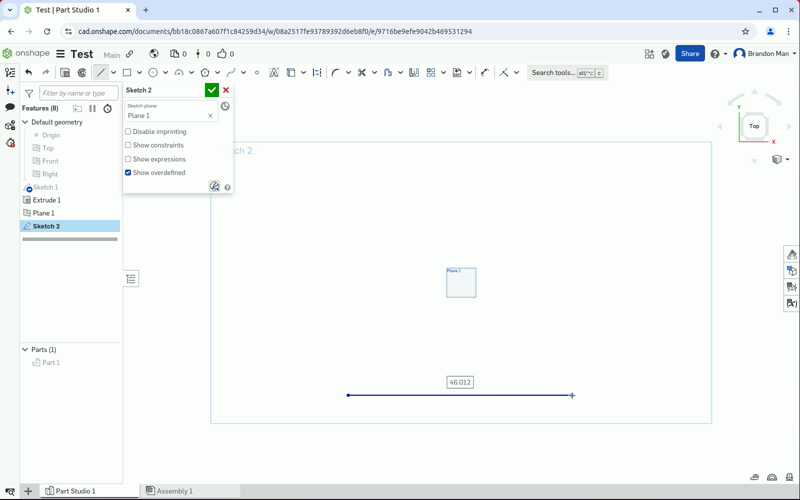
mouse_move(572, 171)
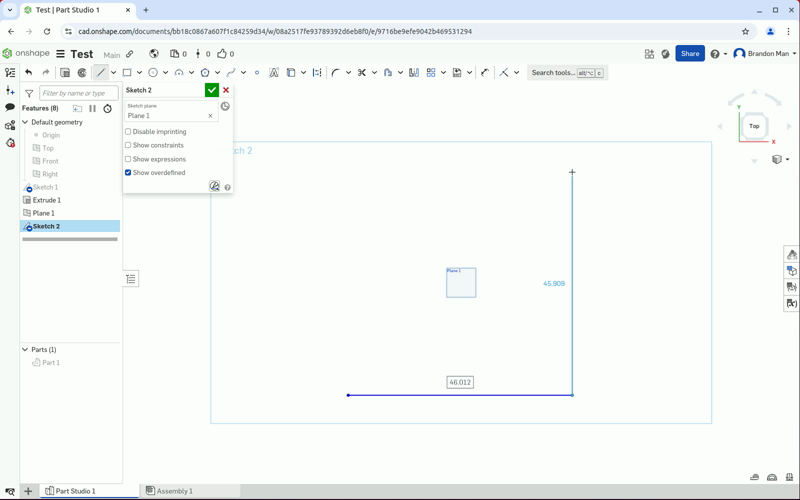
click(572, 171)
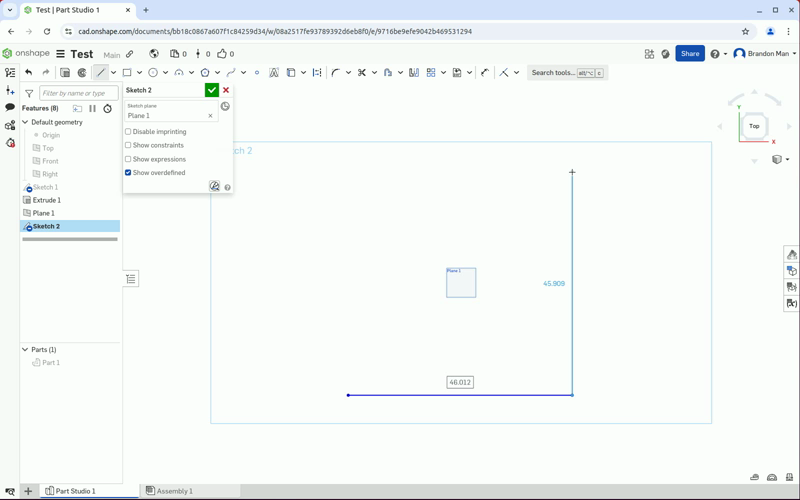
key_up(shift)
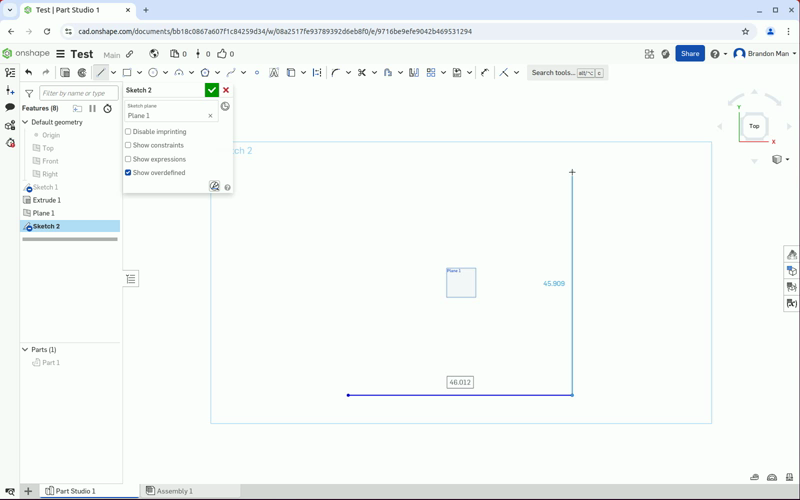
key_down(shift)
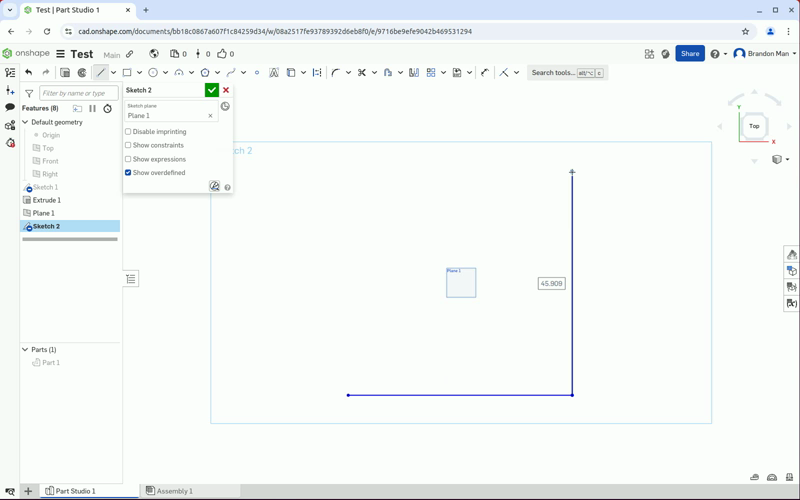
mouse_move(348, 171)
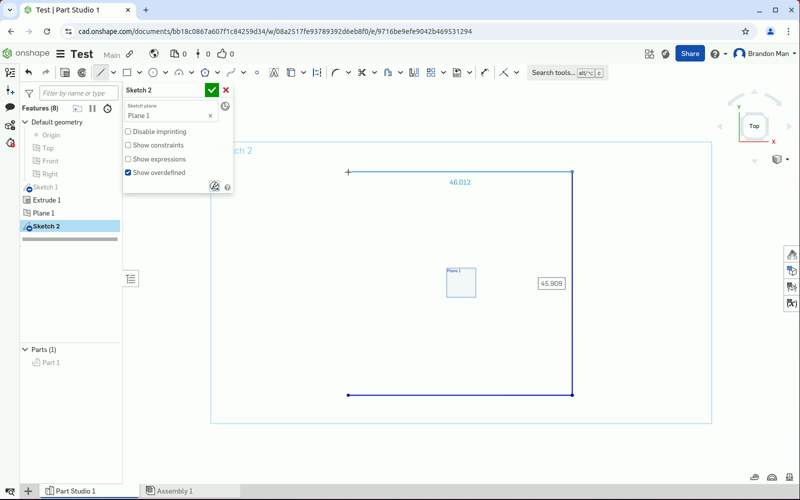
click(348, 171)
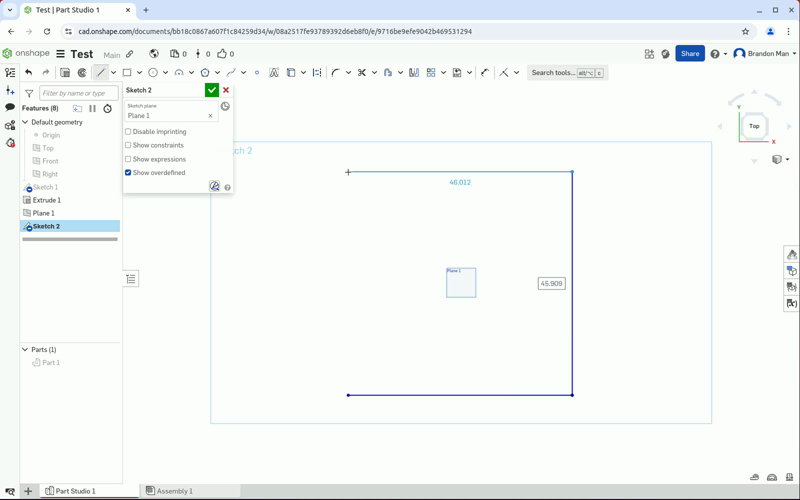
key_up(shift)
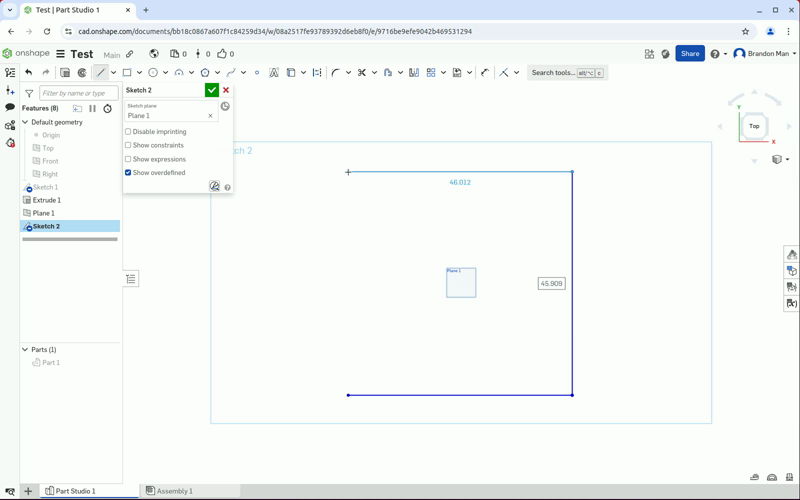
key_down(shift)
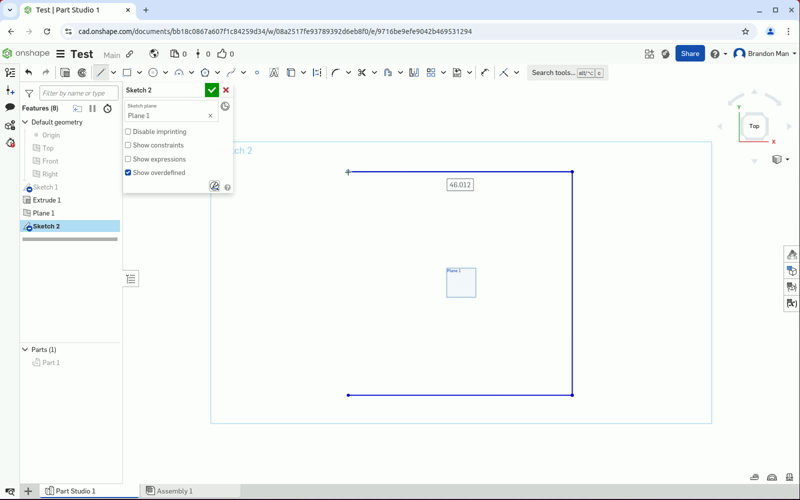
mouse_move(348, 395)
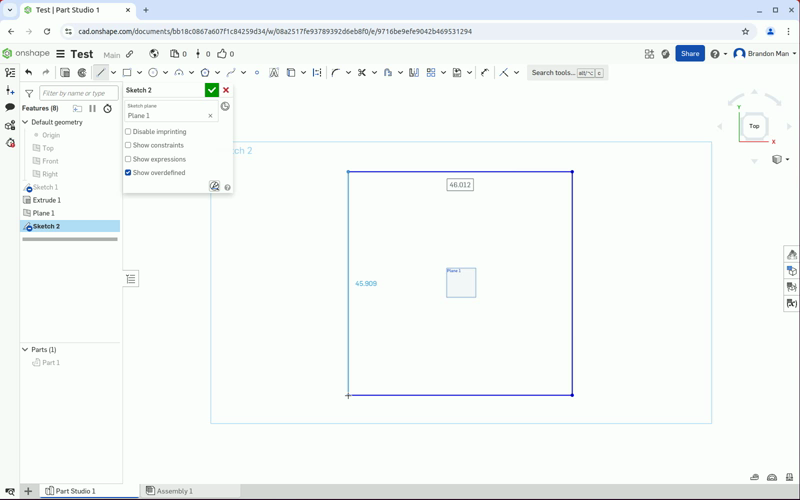
key_up(shift)
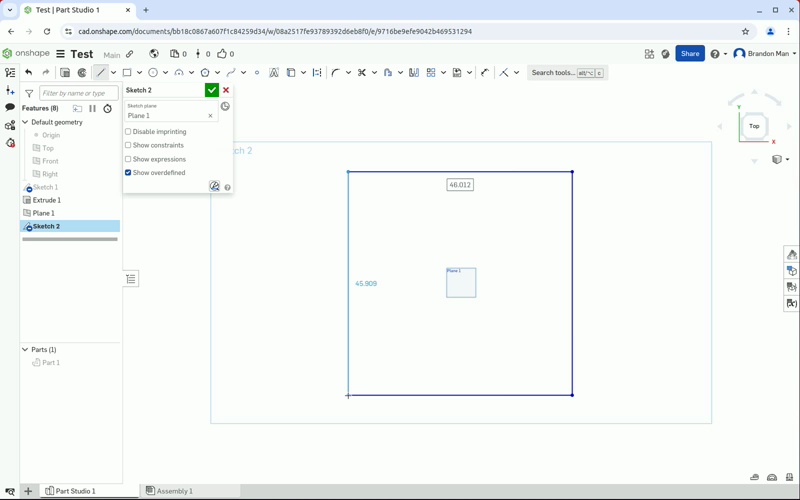
click(348, 395)
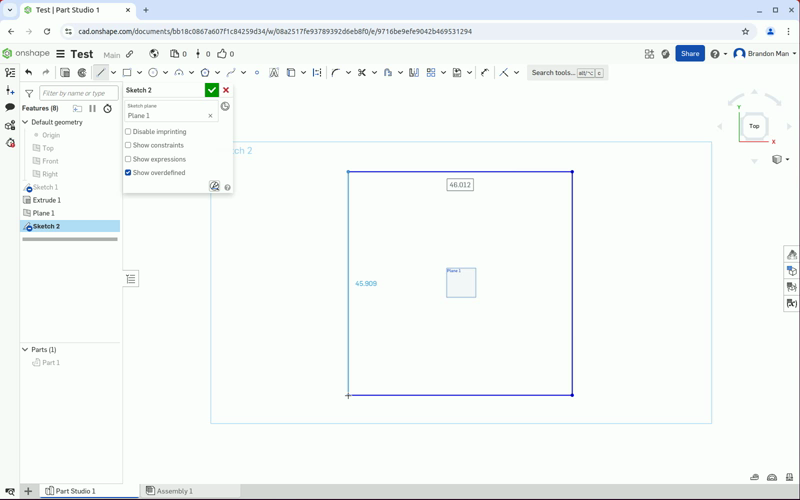
key(esc)
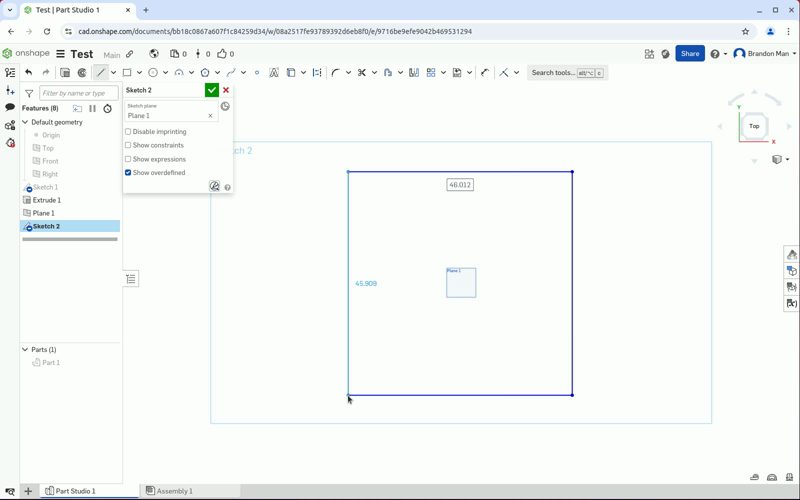
key(l)
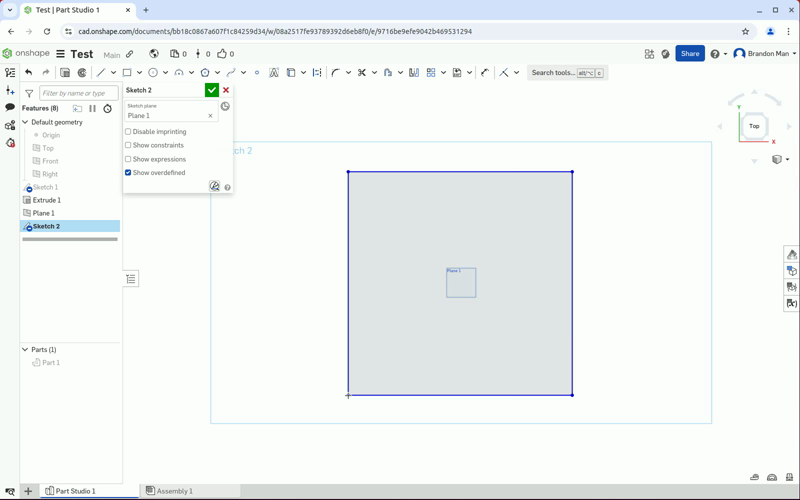
key_down(shift)
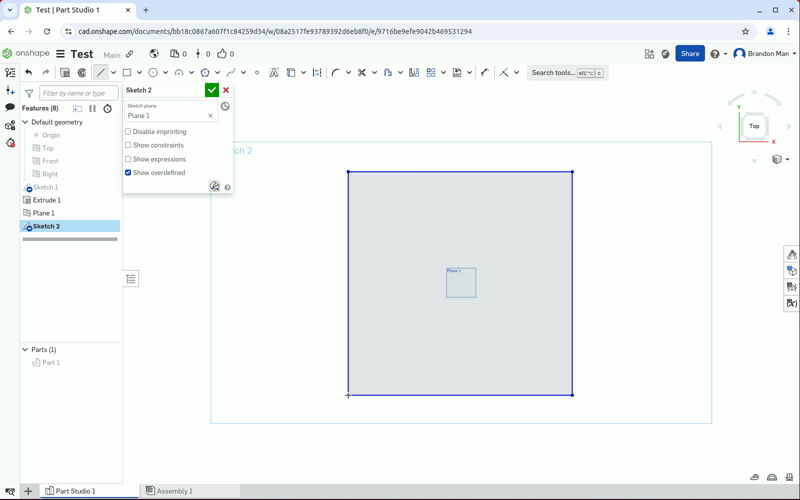
mouse_move(357, 386)
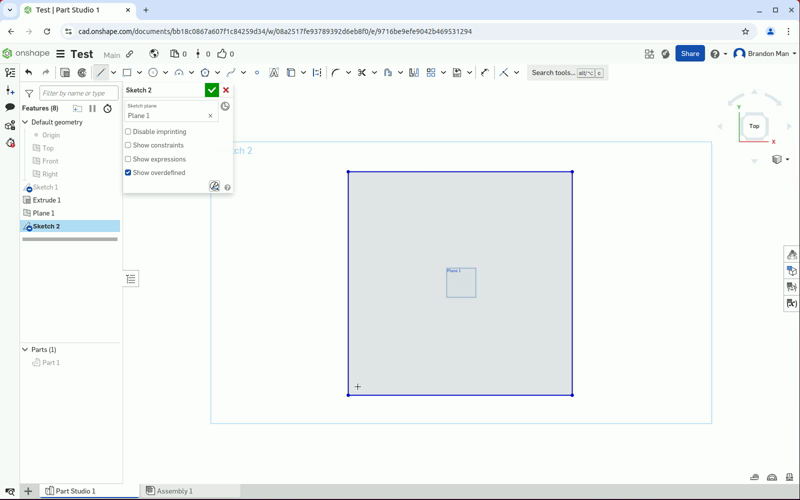
click(357, 386)
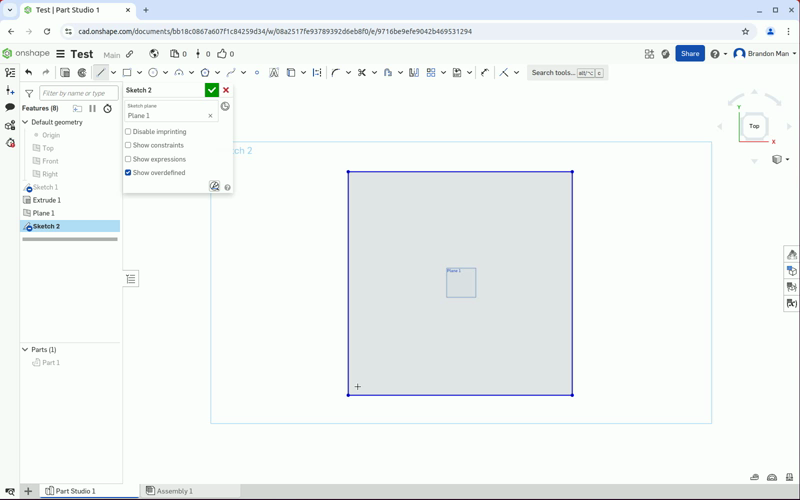
key_up(shift)
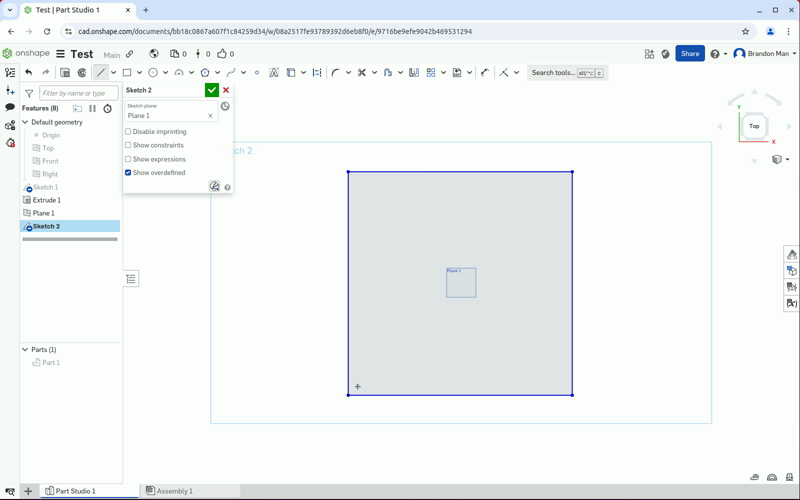
key_down(shift)
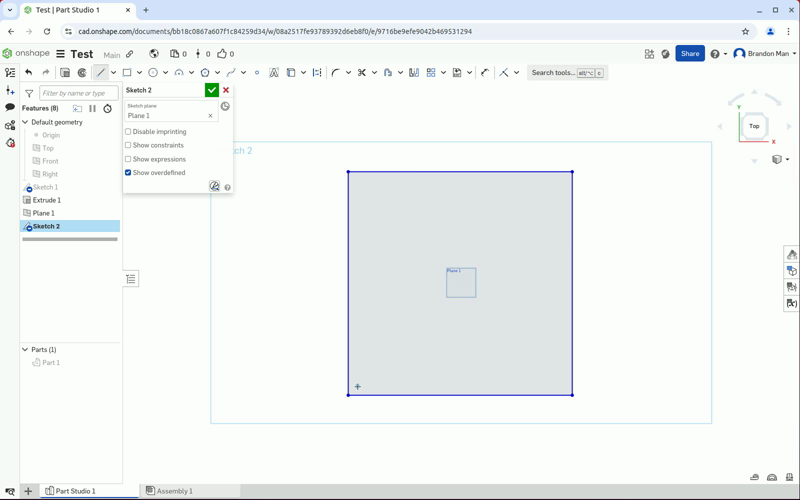
mouse_move(562, 386)
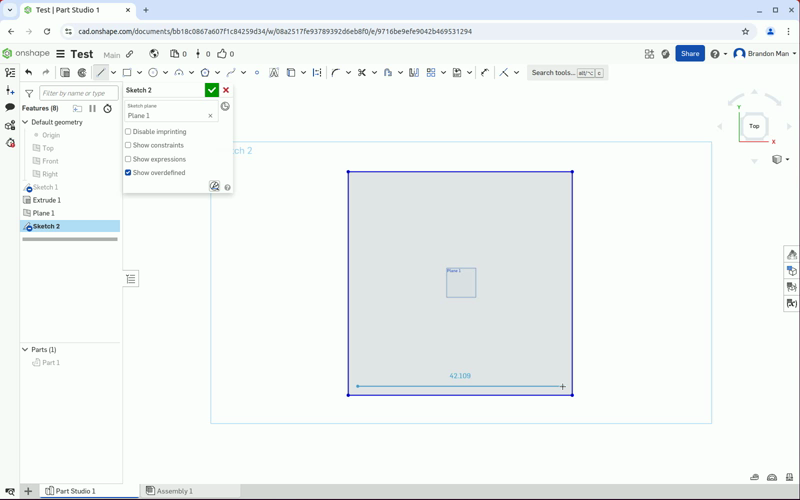
click(562, 386)
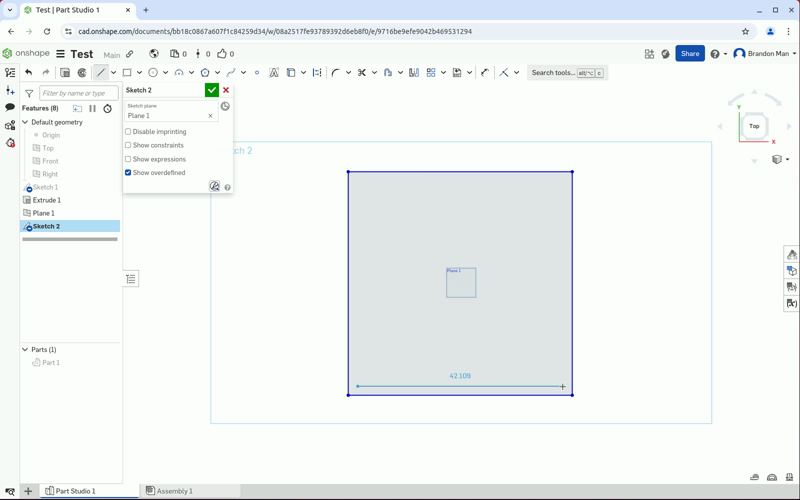
key_up(shift)
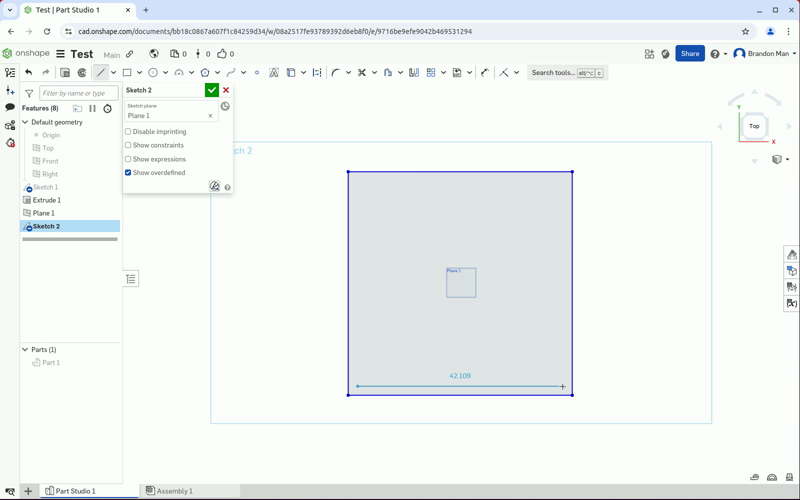
key_down(shift)
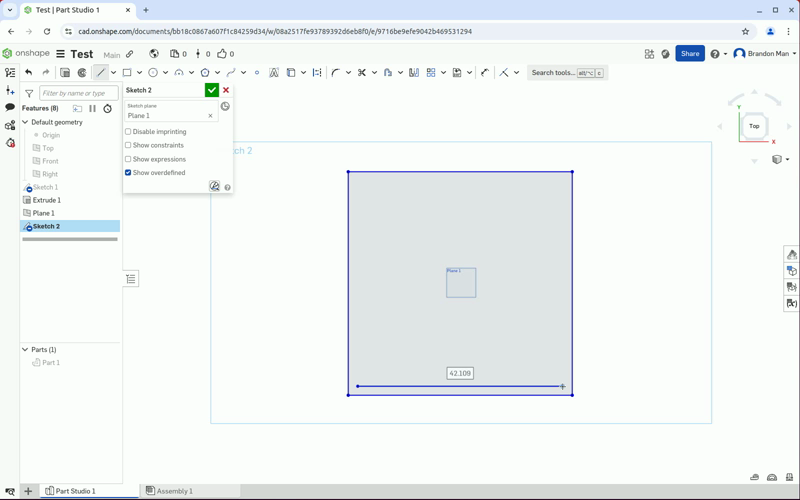
mouse_move(562, 180)
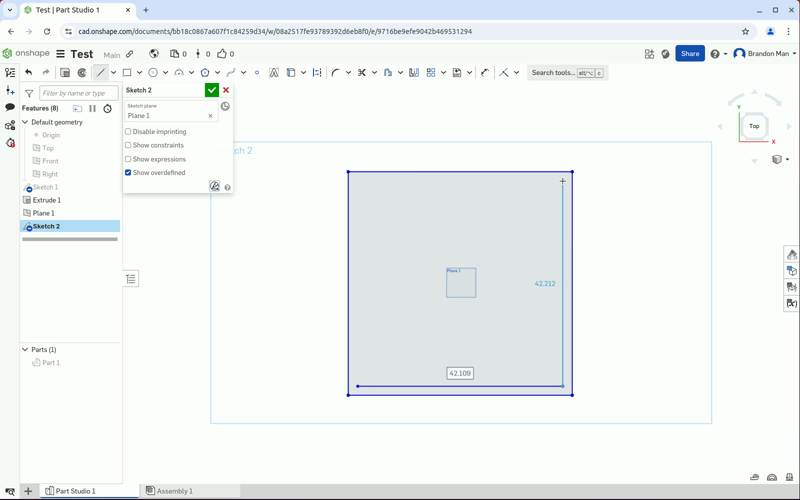
click(562, 180)
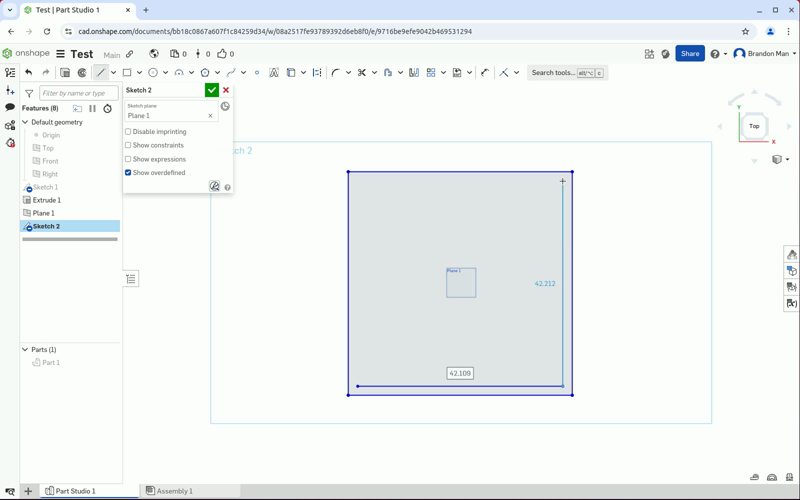
key_up(shift)
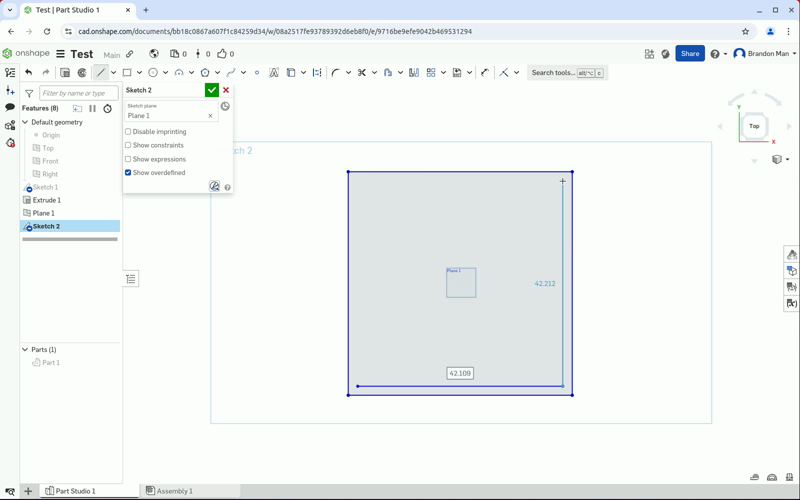
key_down(shift)
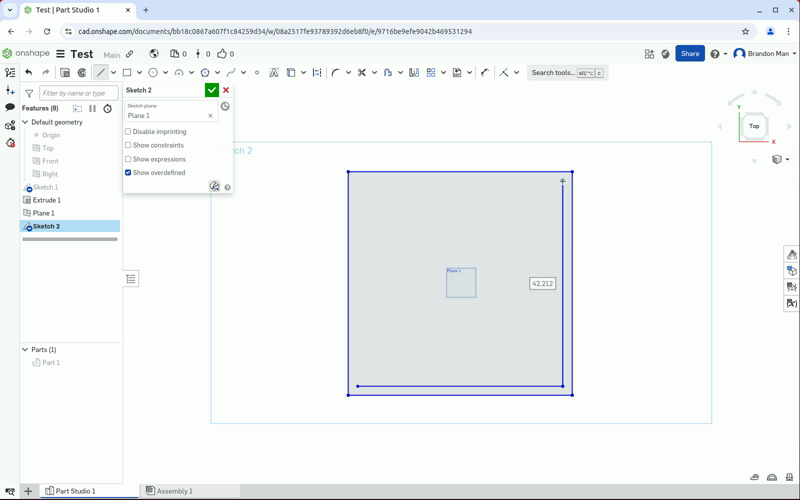
mouse_move(357, 180)
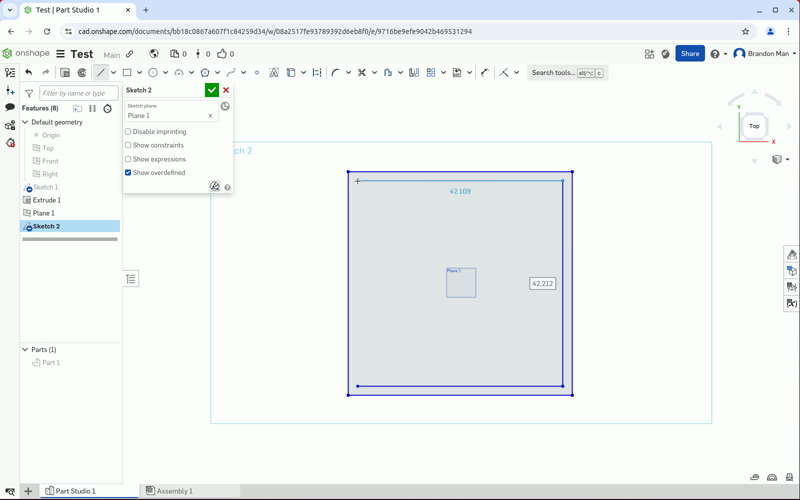
click(357, 180)
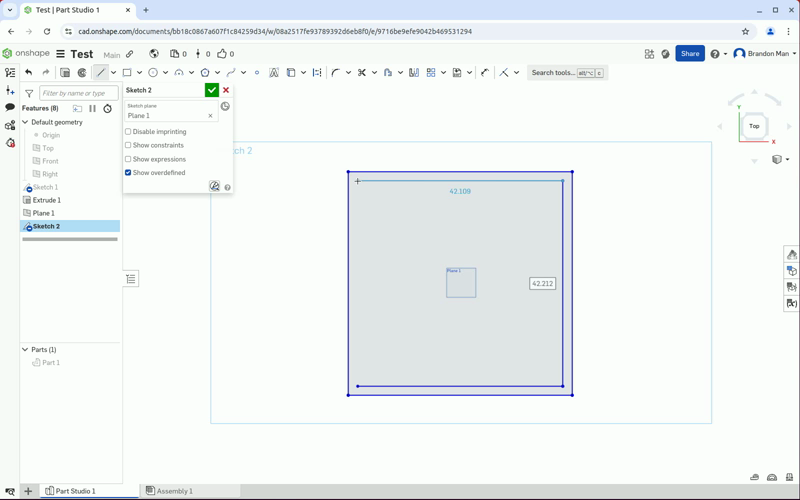
key_up(shift)
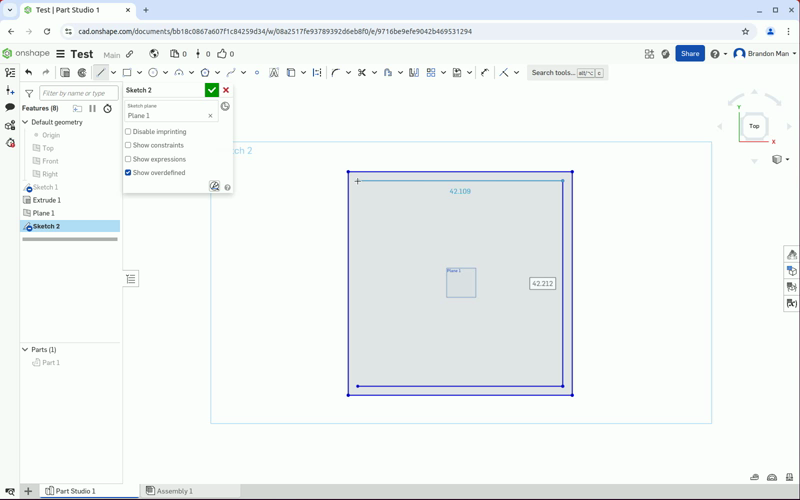
key_down(shift)
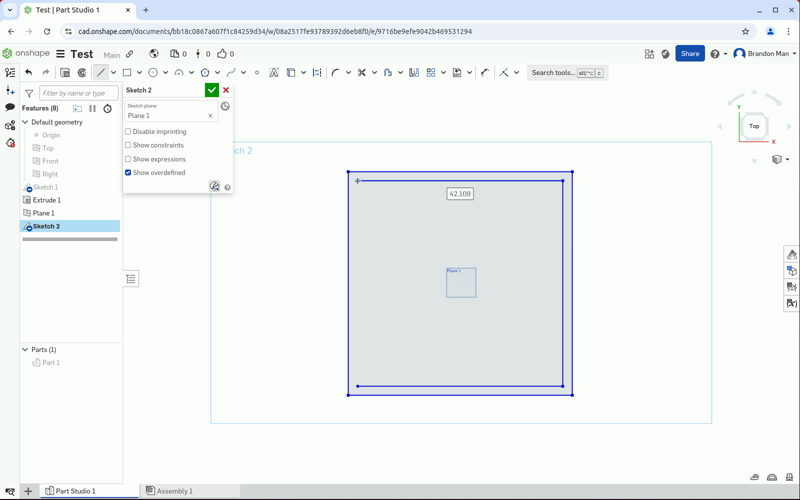
mouse_move(357, 386)
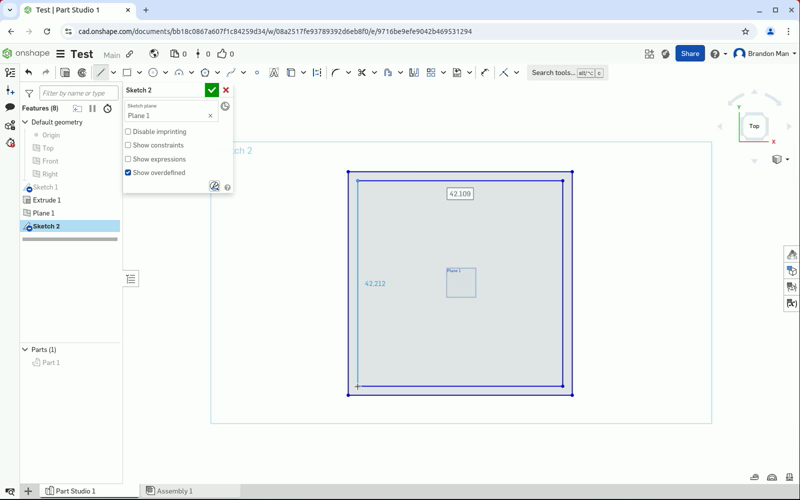
key_up(shift)
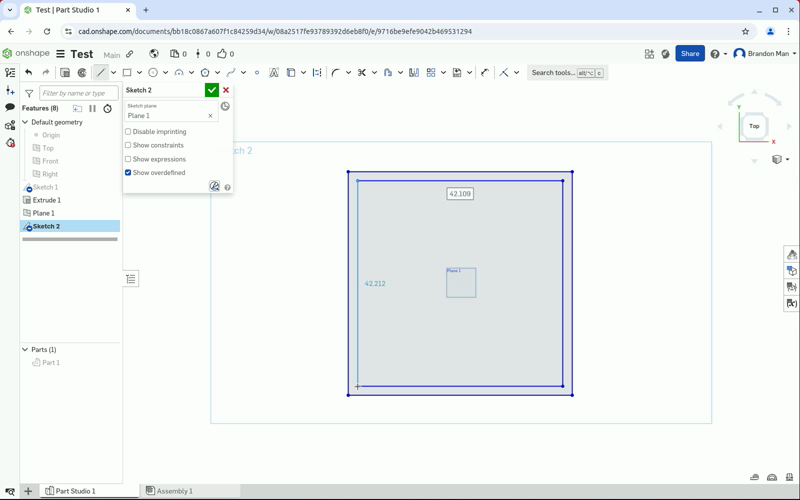
click(357, 386)
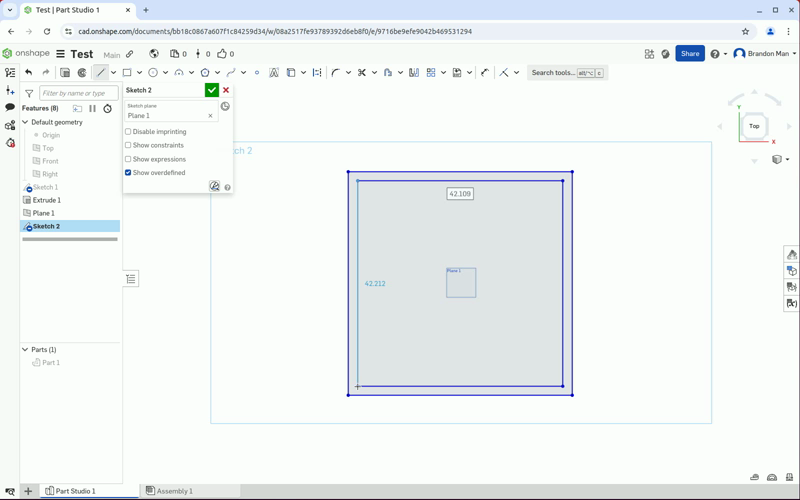
key(esc)
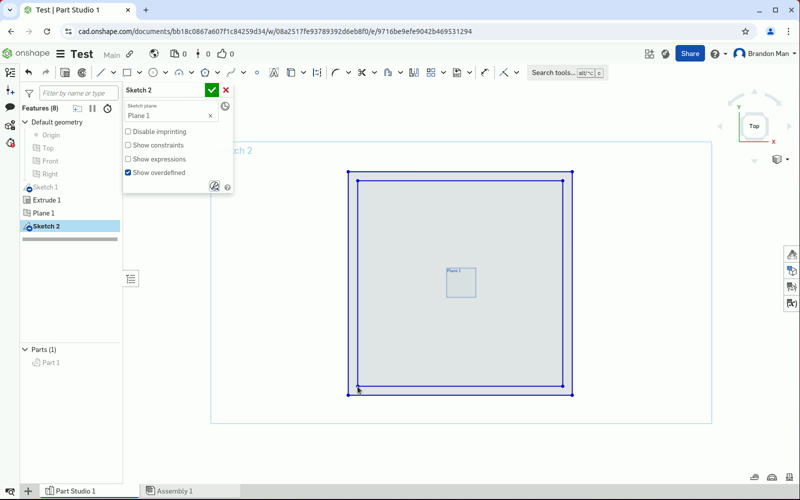
mouse_move(353, 389)
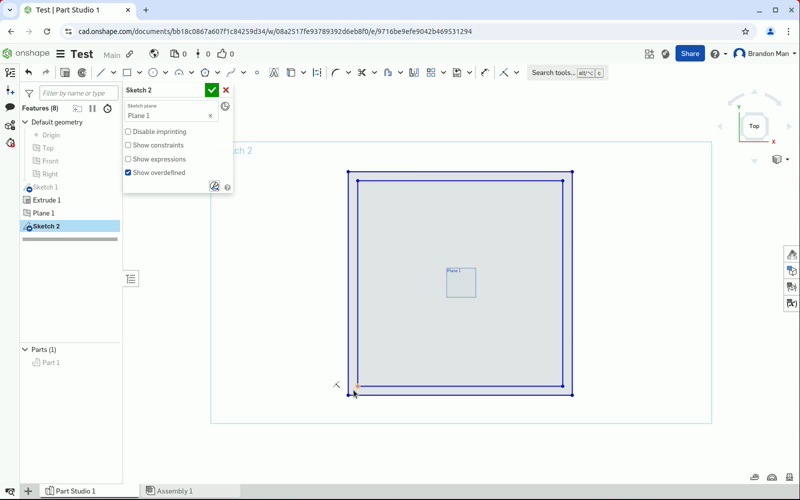
click(353, 389)
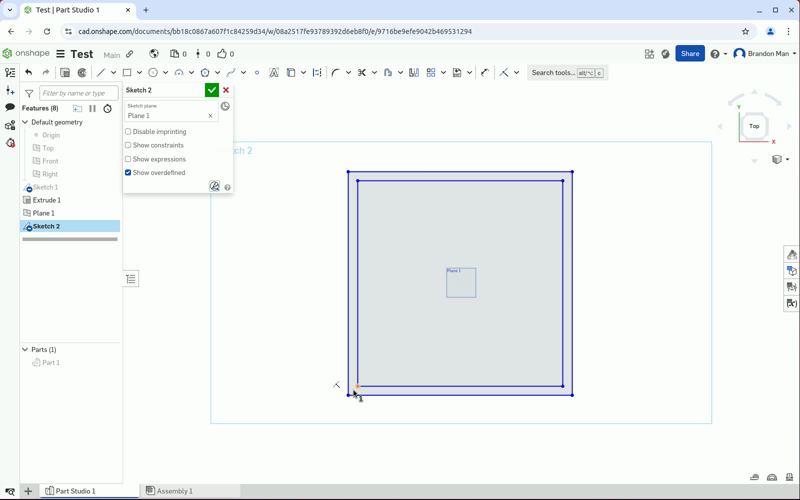
mouse_move(73, 352)
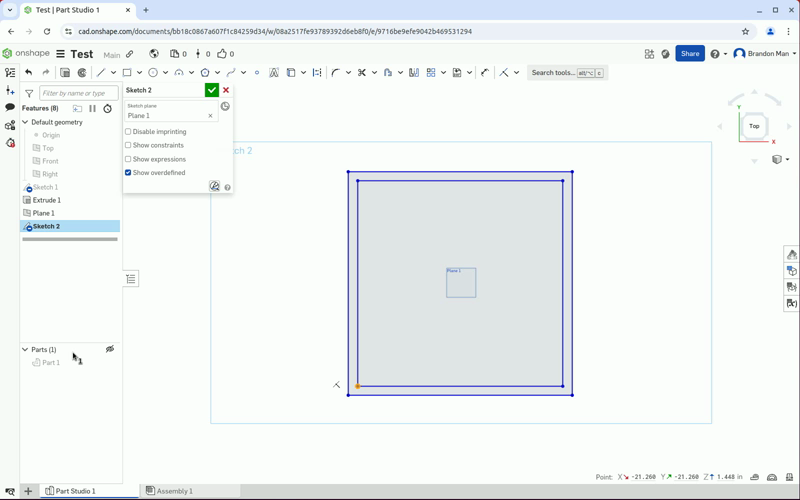
key(shift+y)
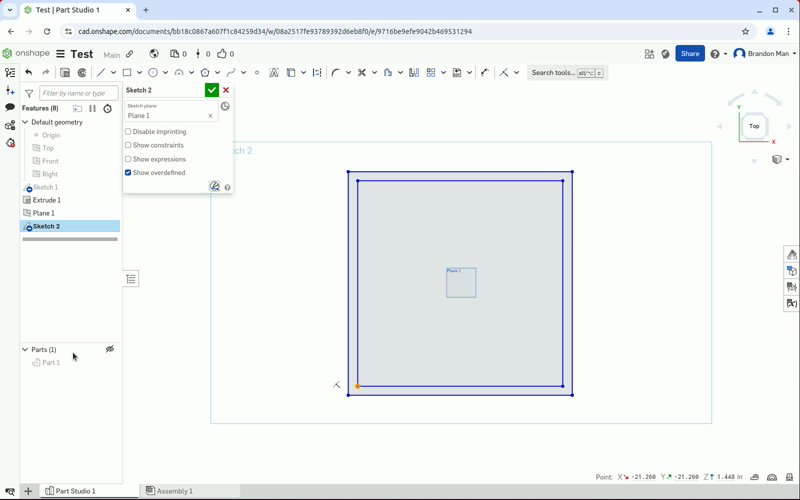
key(shift+e)
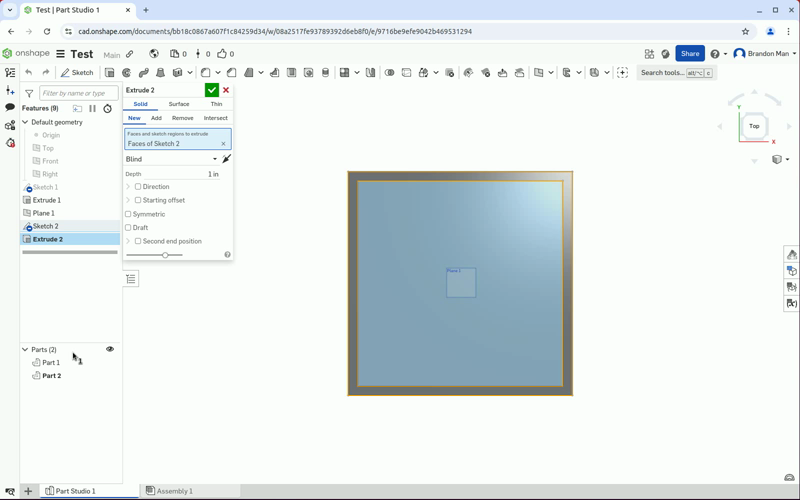
mouse_move(143, 106)
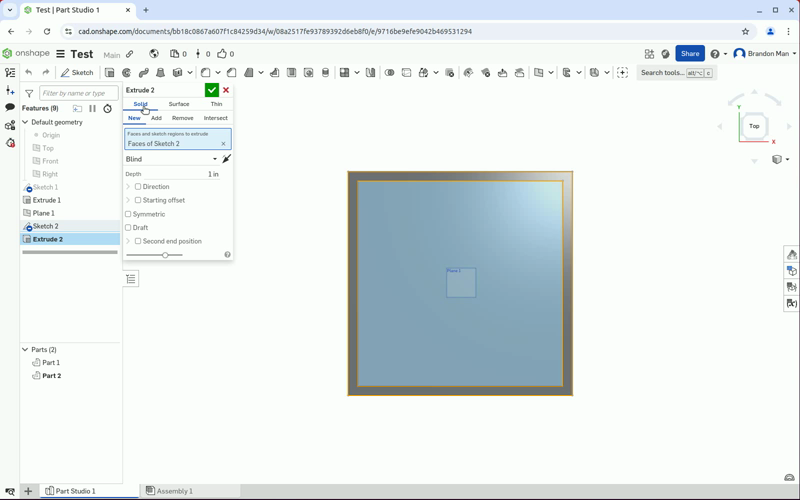
click(143, 106)
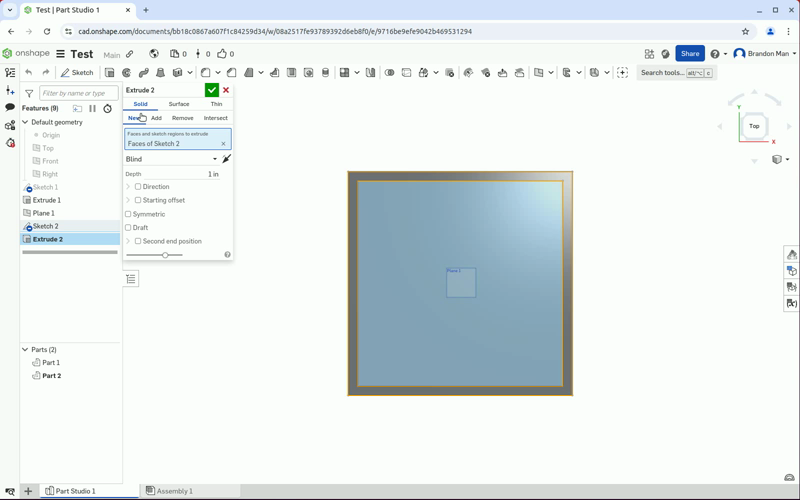
mouse_move(137, 120)
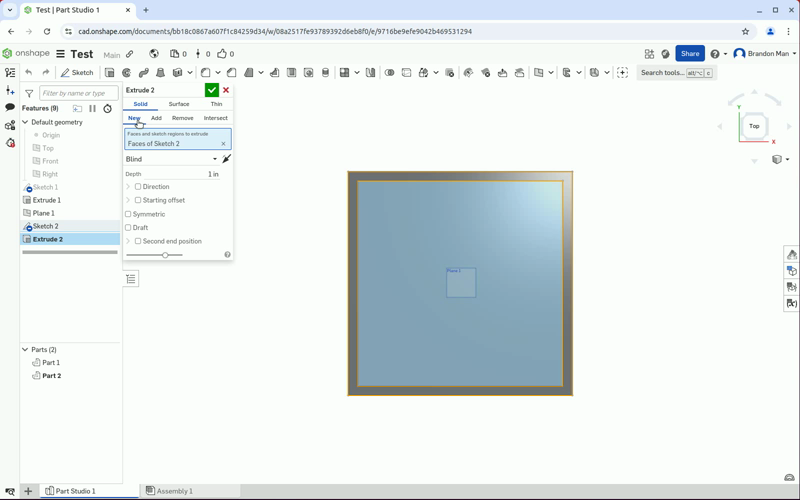
click(137, 120)
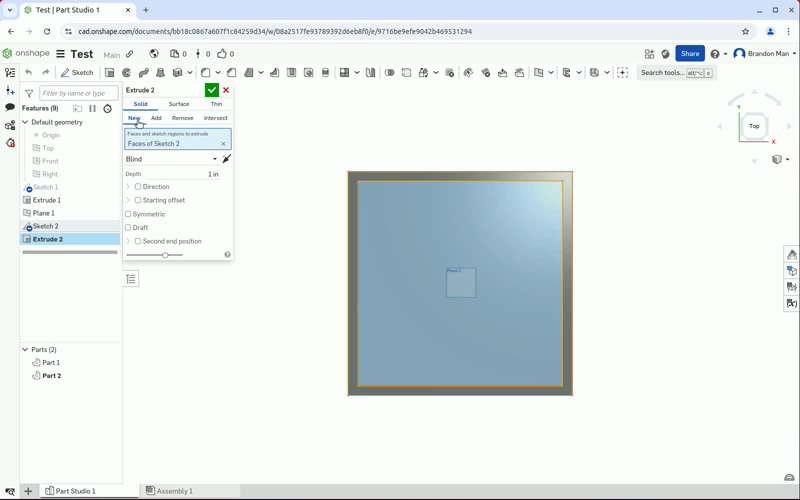
key(tab, 4)
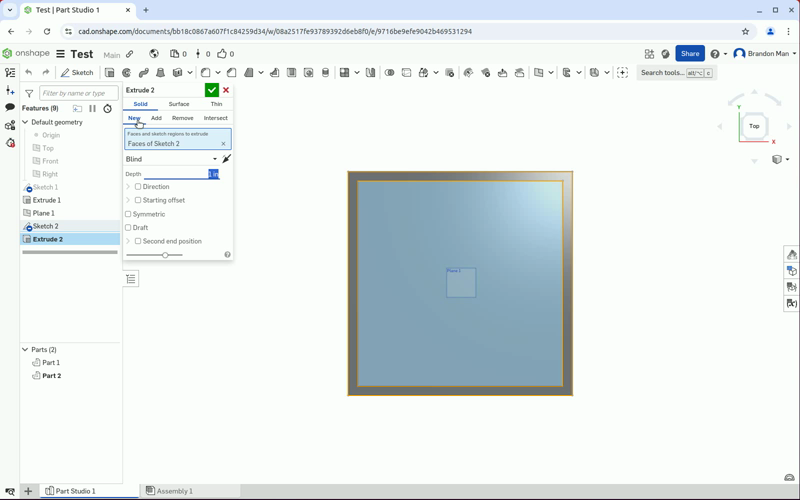
text(1.926)
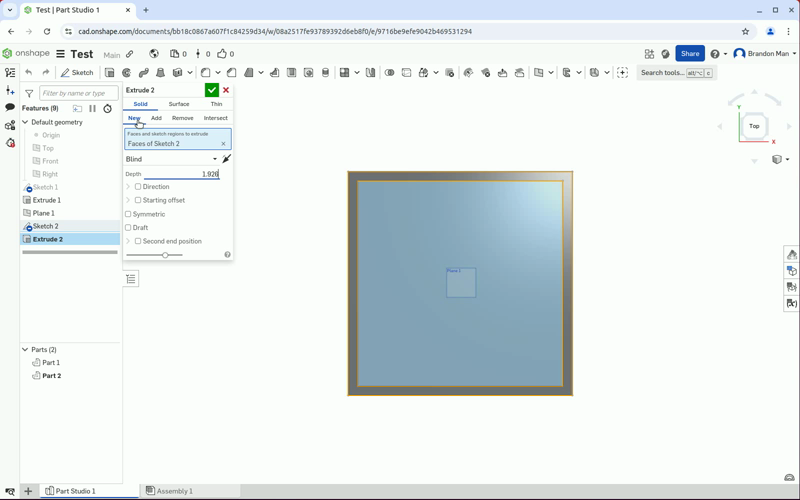
key(enter)
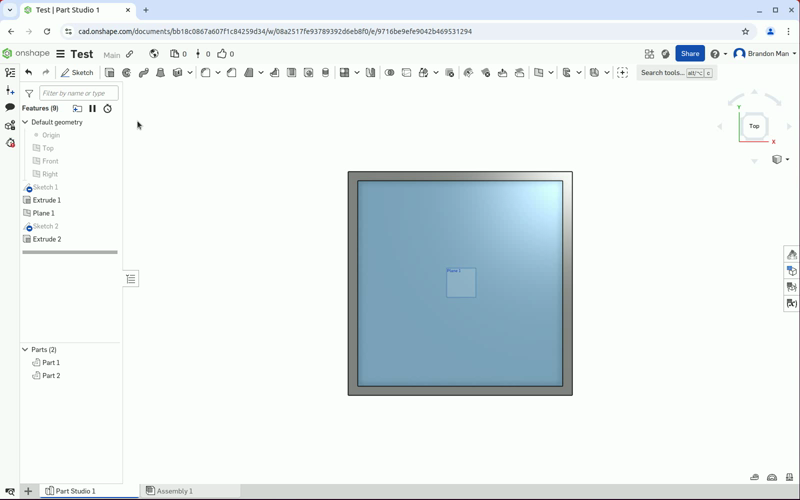
key(shift+h)
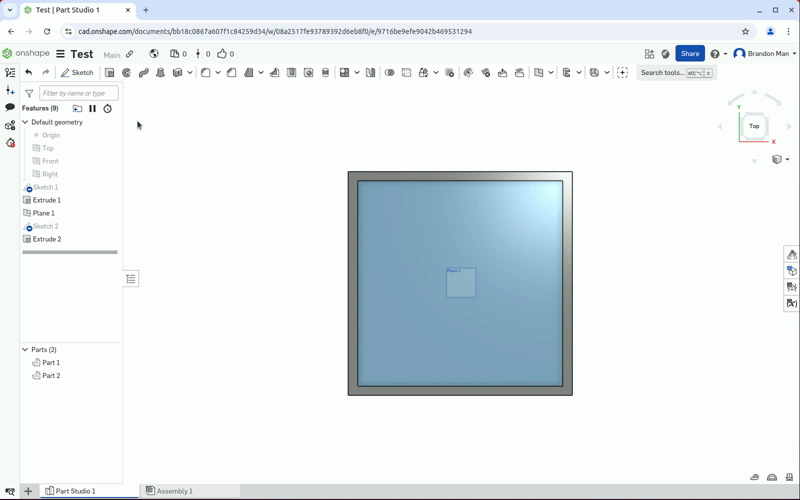
key(shift+h)
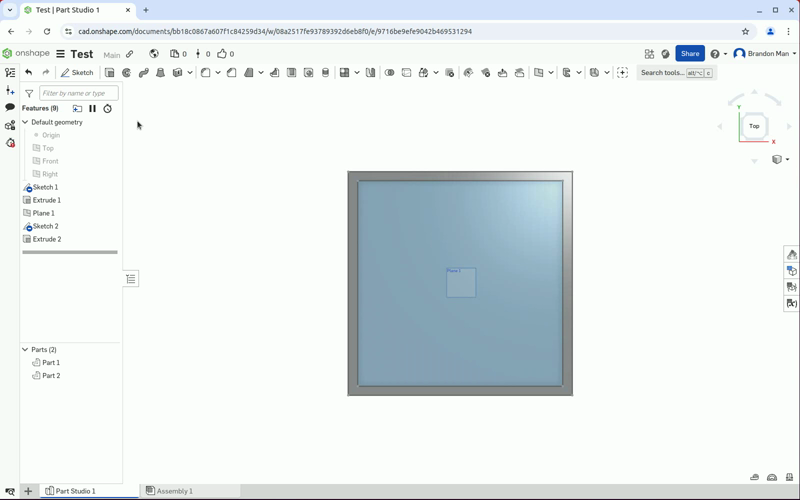
key(shift+7)
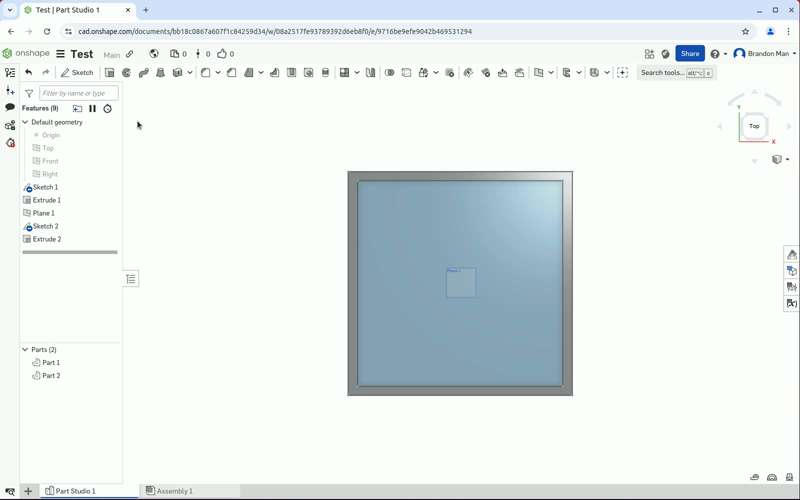
key(up, 3)
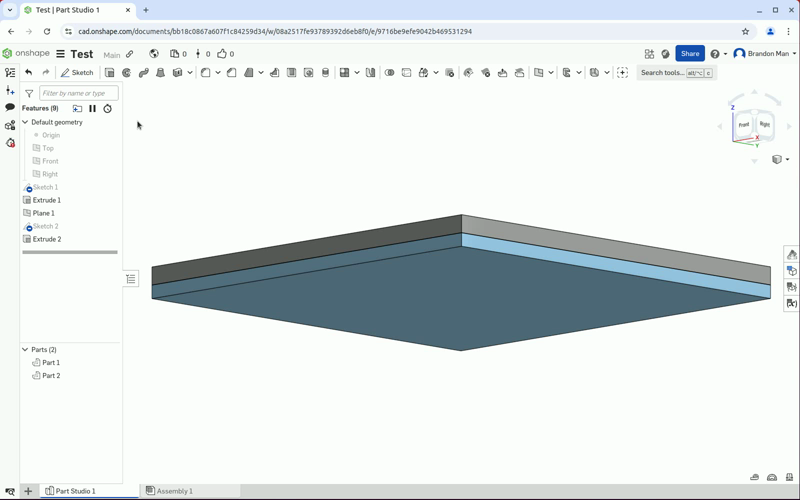
key(left, 3)
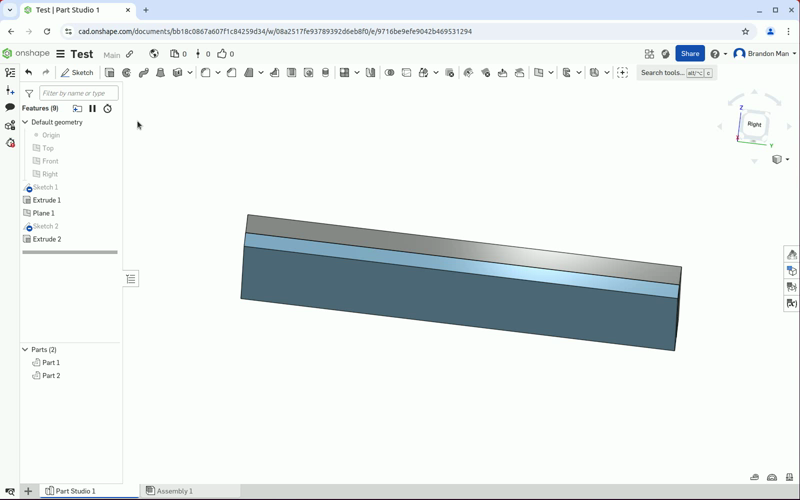
key(right, 3)
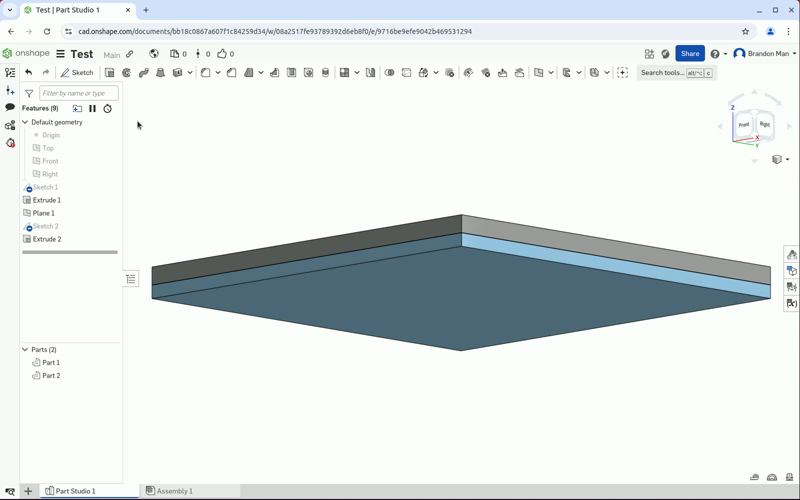
key(down, 3)
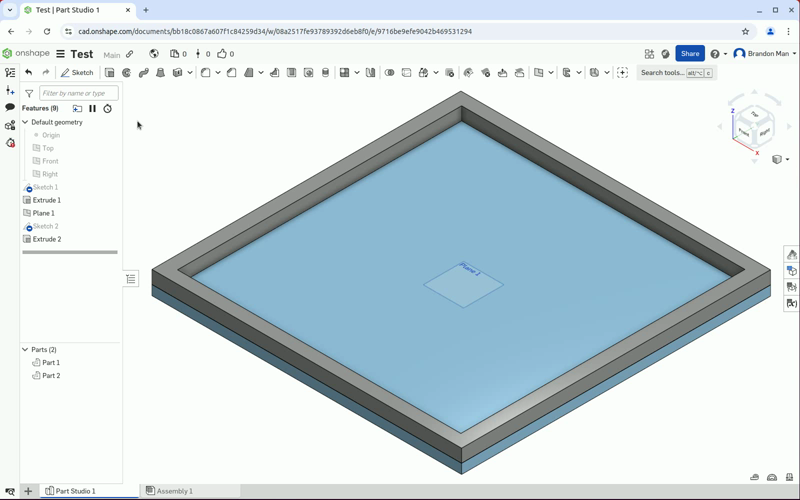
mouse_move(73, 189)
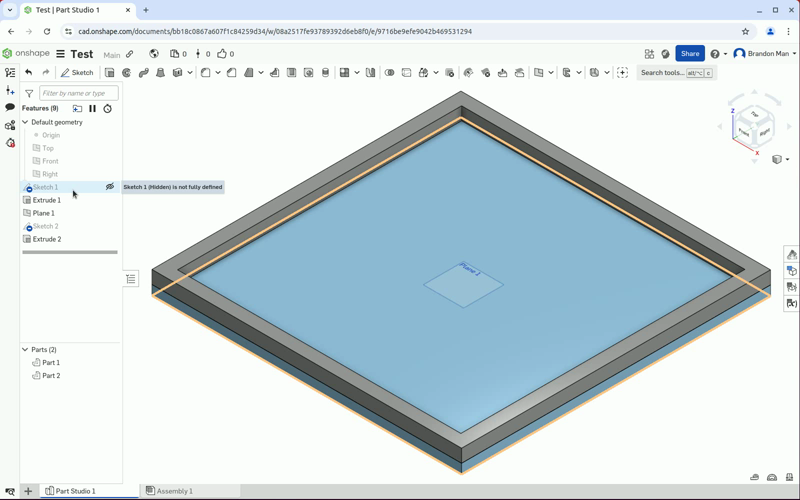
click(73, 189)